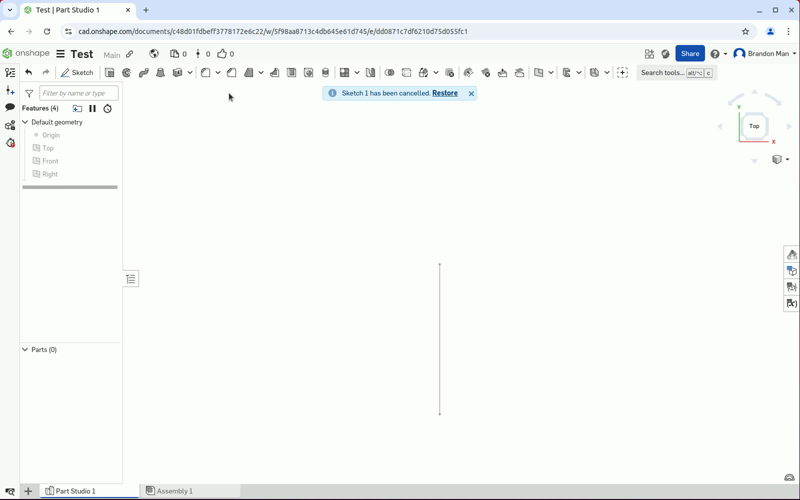
key(shift+h)
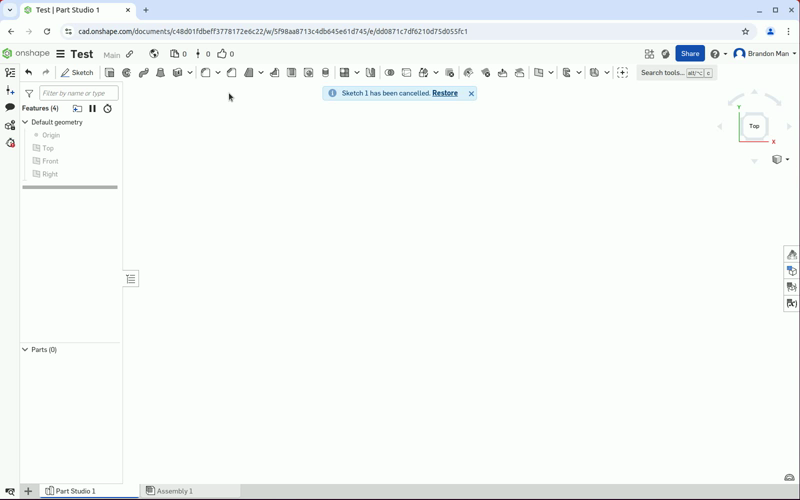
key(shift+s)
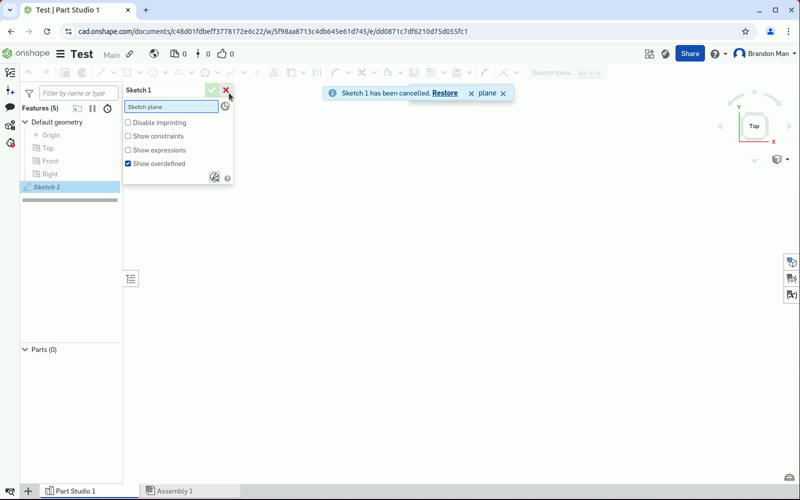
mouse_move(73, 150)
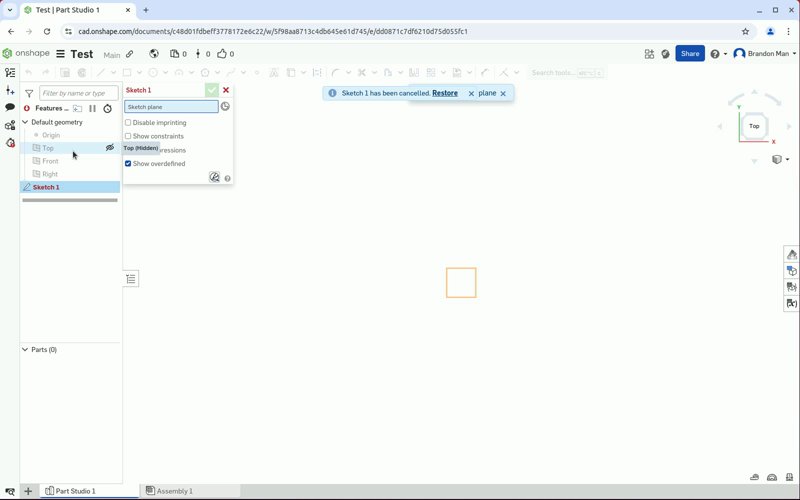
click(73, 150)
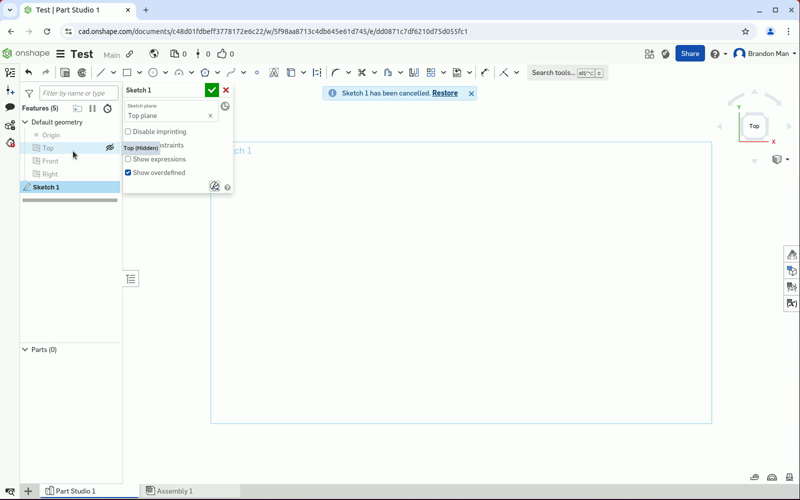
mouse_move(73, 352)
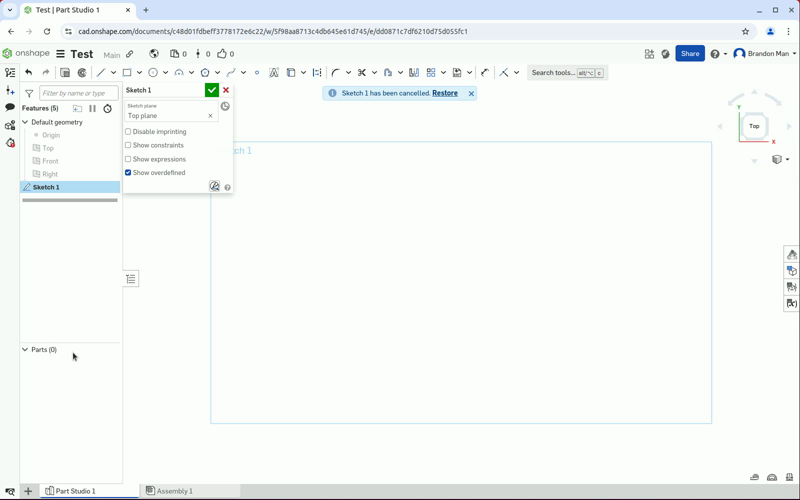
key(y)
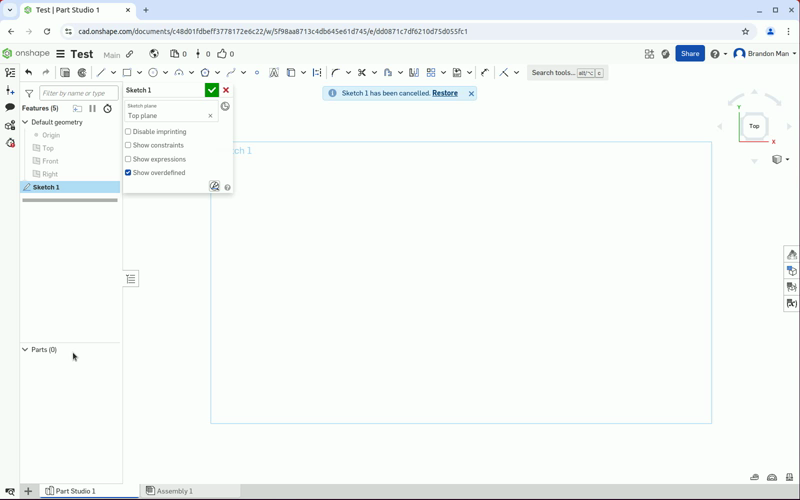
key(l)
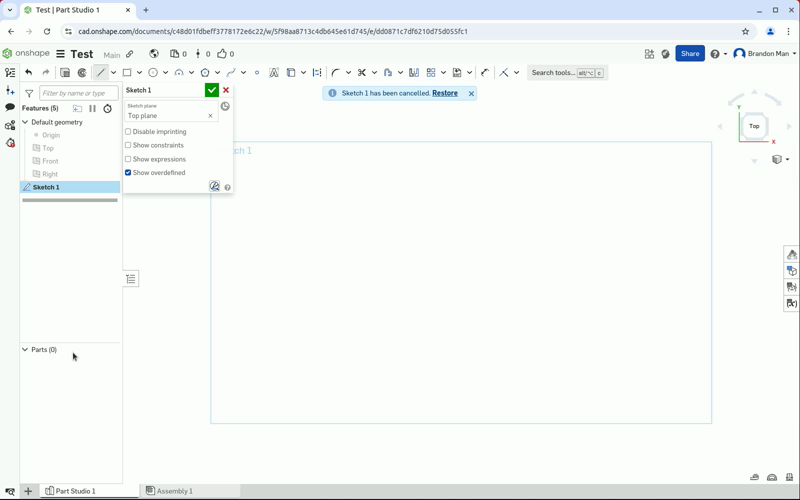
key_down(shift)
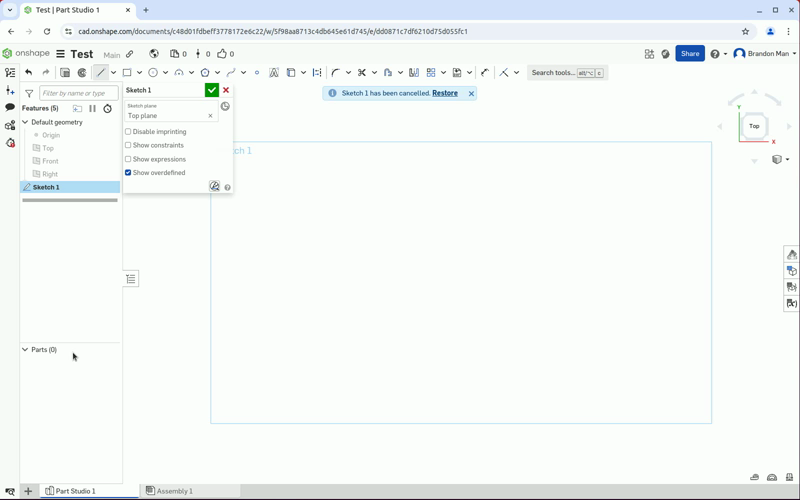
mouse_move(348, 246)
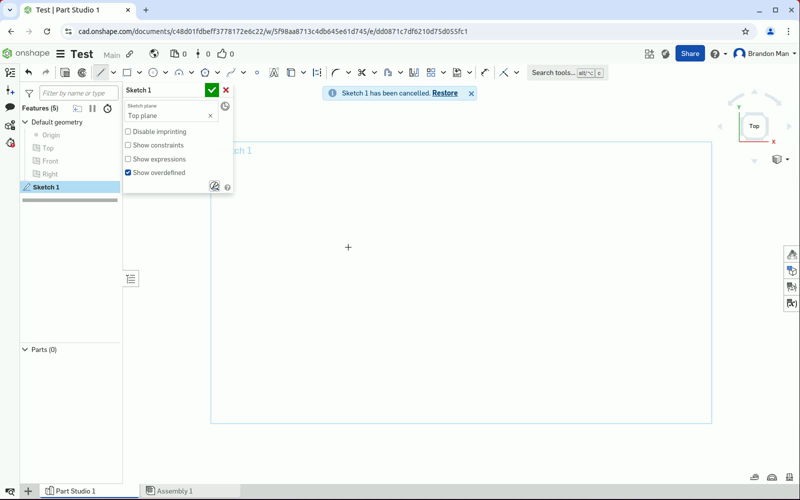
click(348, 246)
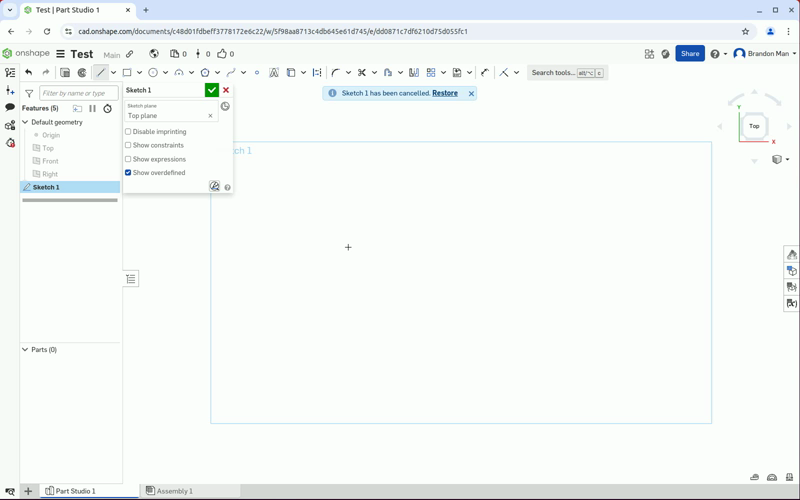
key_up(shift)
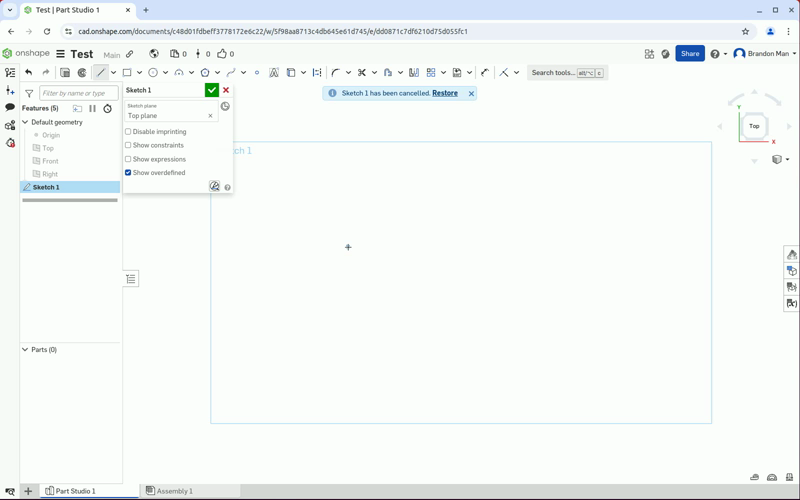
key_down(shift)
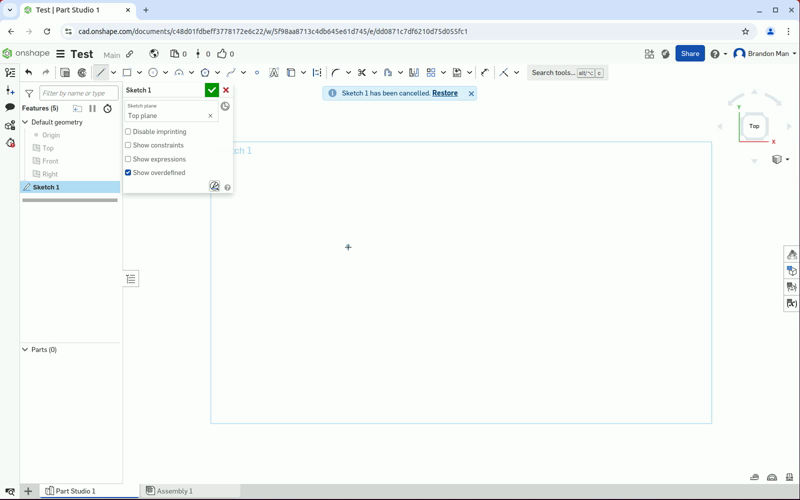
mouse_move(432, 246)
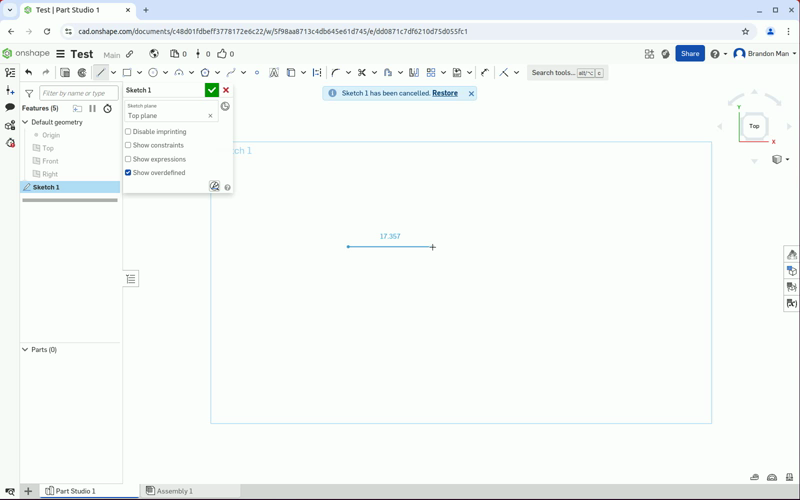
click(432, 246)
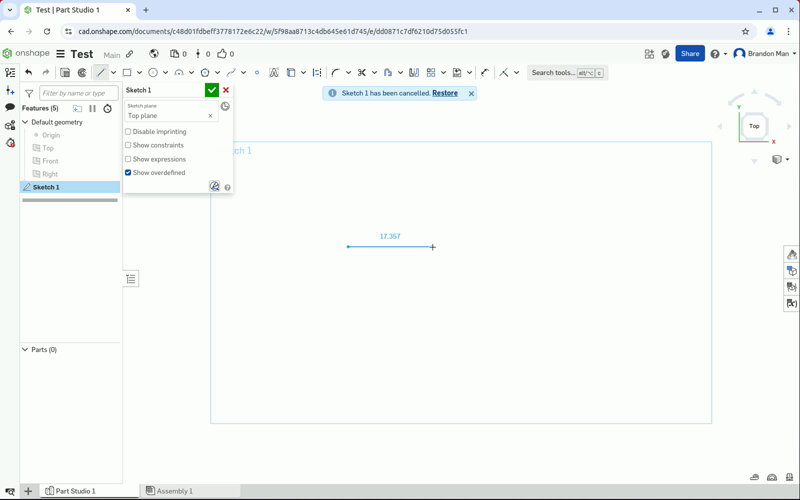
key_up(shift)
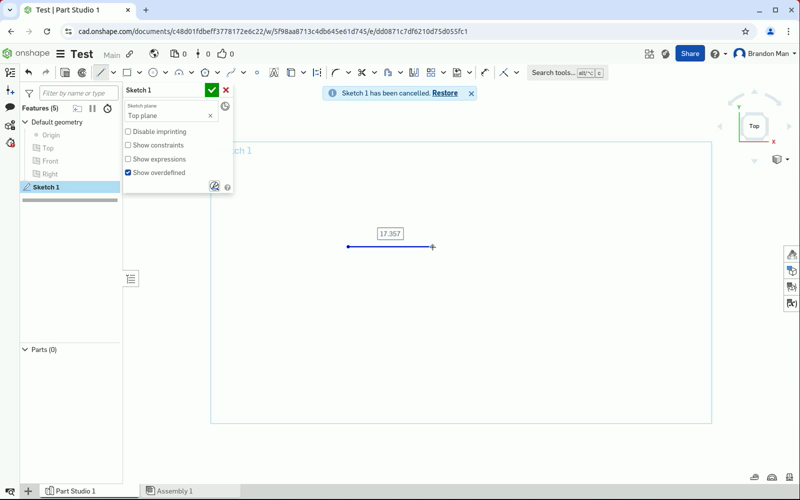
key_down(shift)
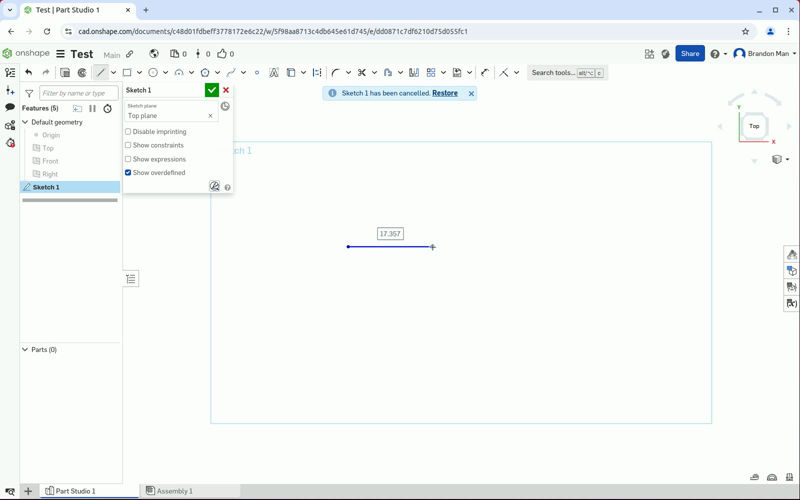
mouse_move(462, 246)
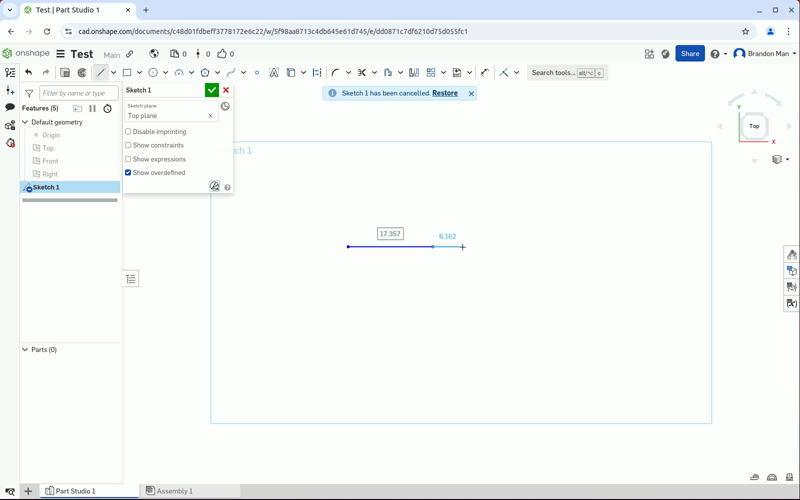
mouse_move(432, 283)
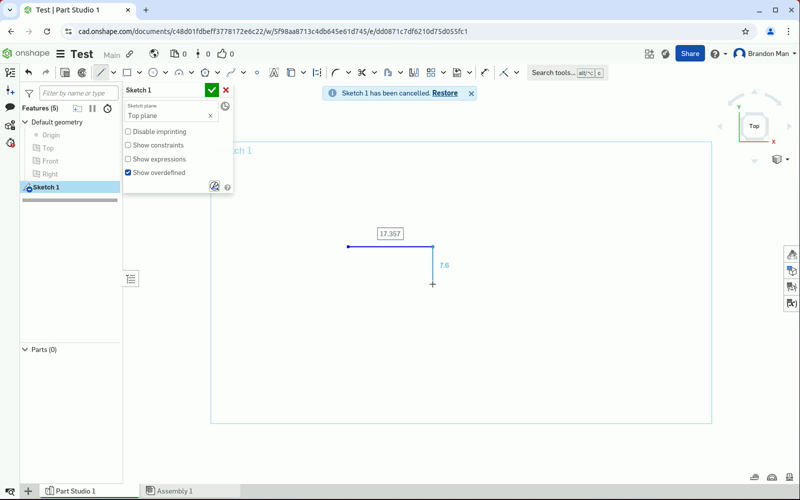
click(432, 283)
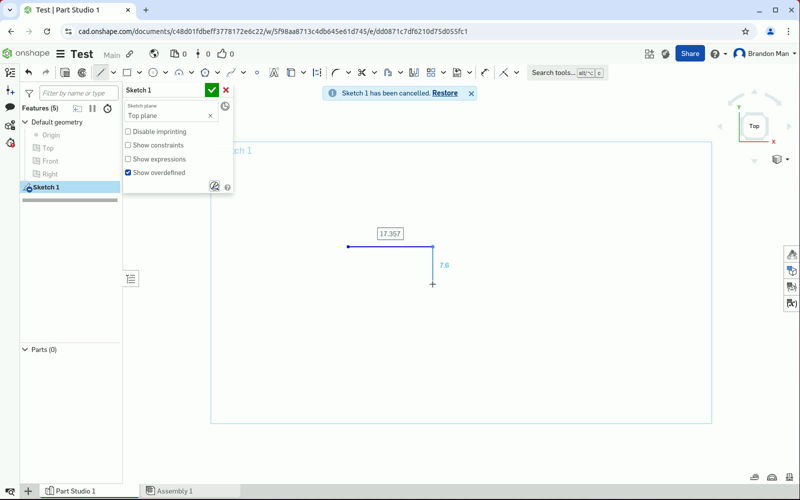
key_up(shift)
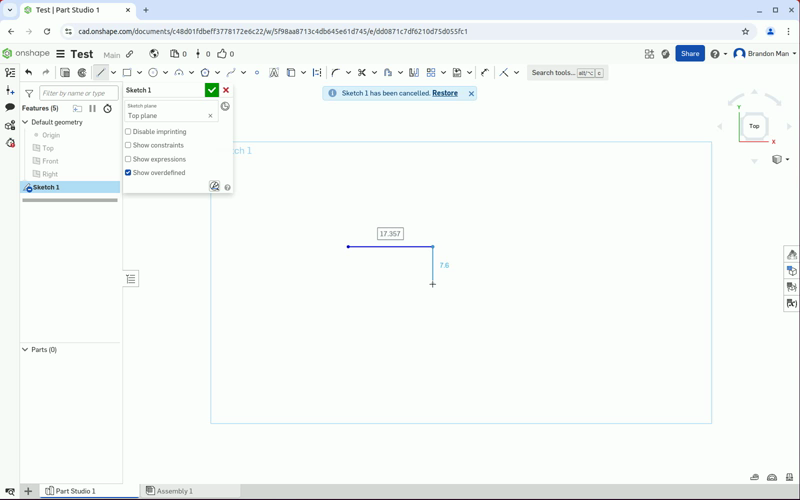
key(esc)
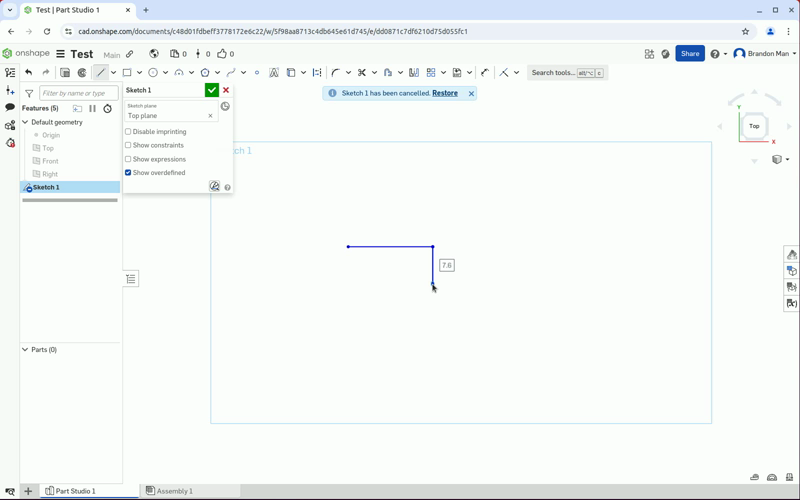
key(a)
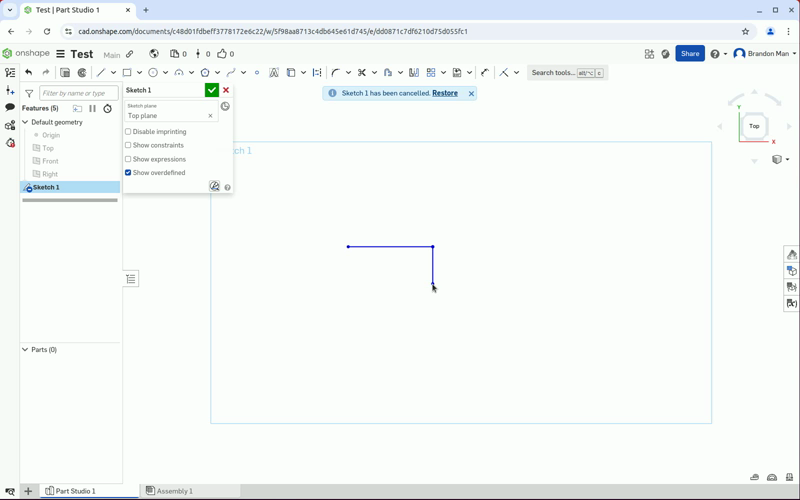
mouse_move(432, 283)
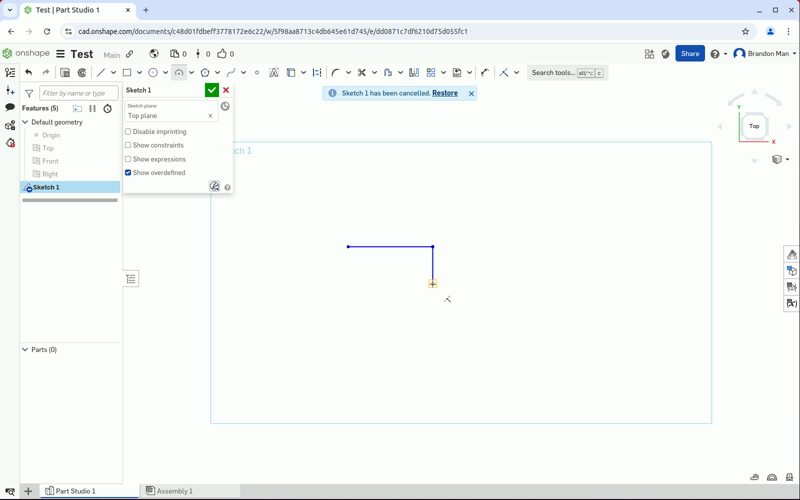
click(432, 283)
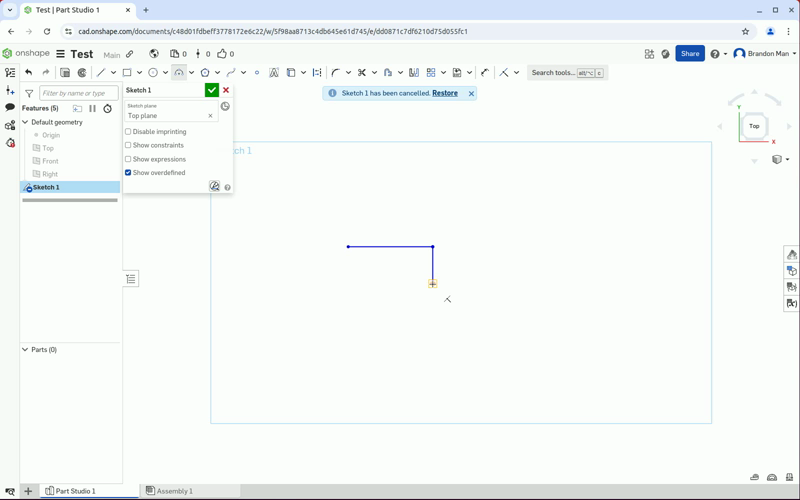
key_down(shift)
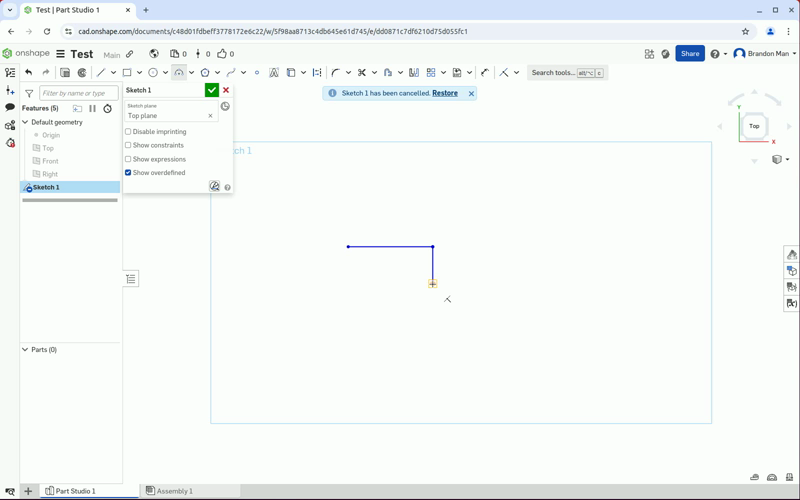
mouse_move(488, 283)
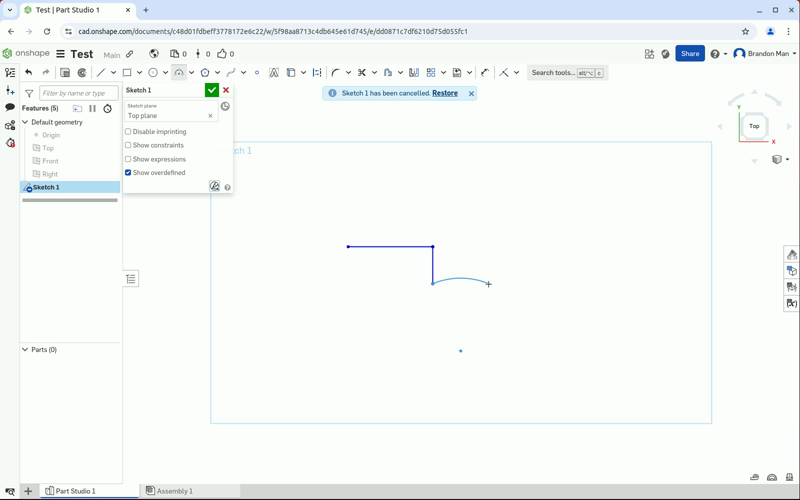
click(488, 283)
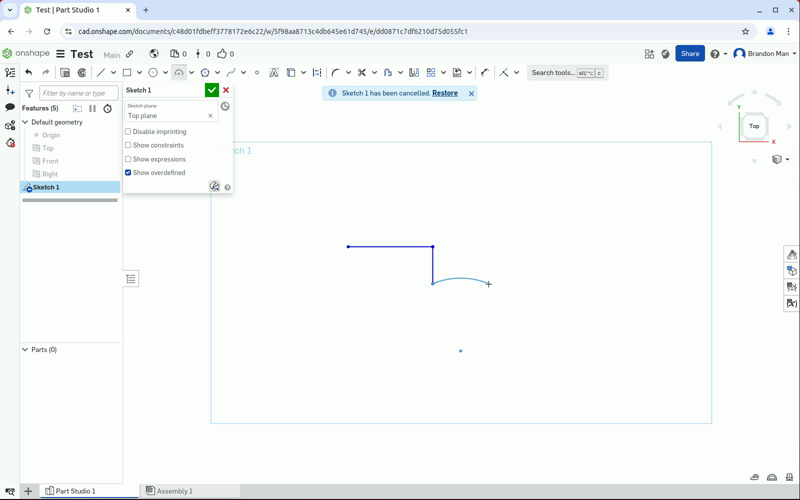
mouse_move(460, 311)
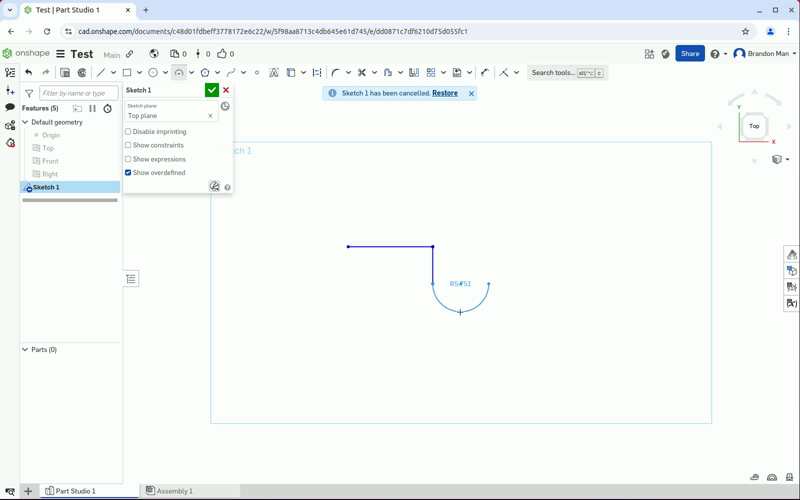
click(460, 311)
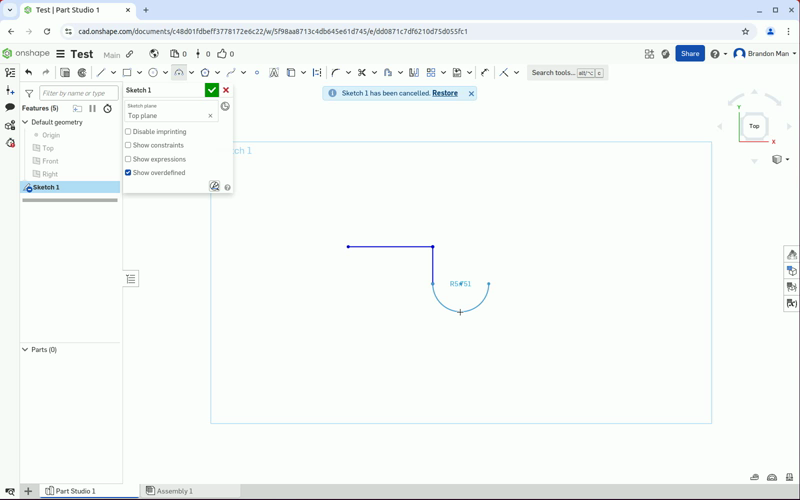
key_up(shift)
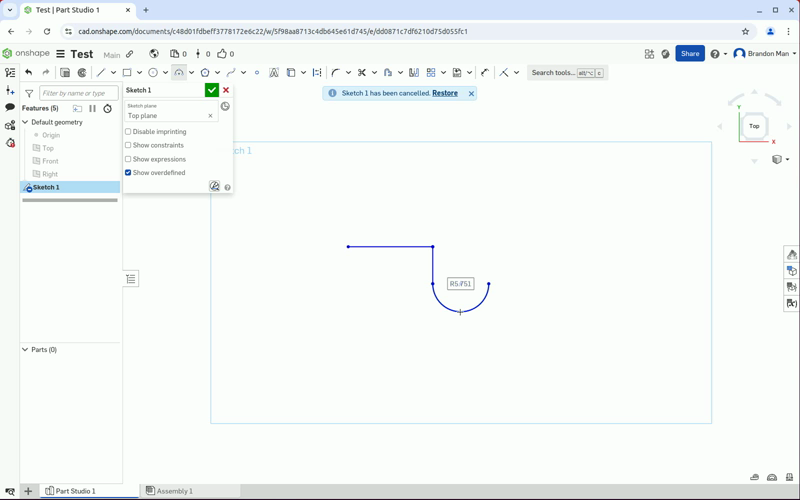
key(esc)
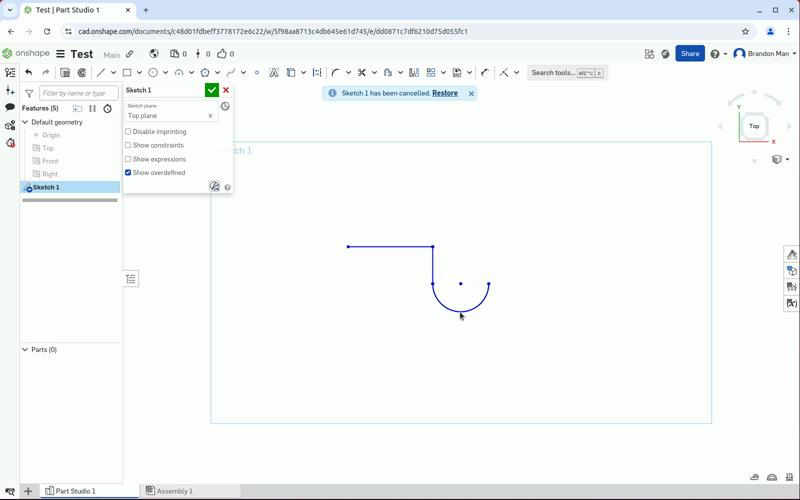
key(l)
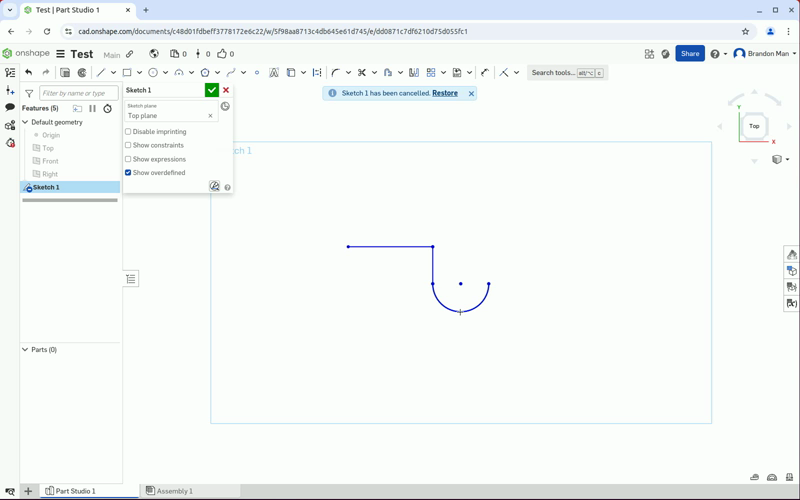
mouse_move(488, 283)
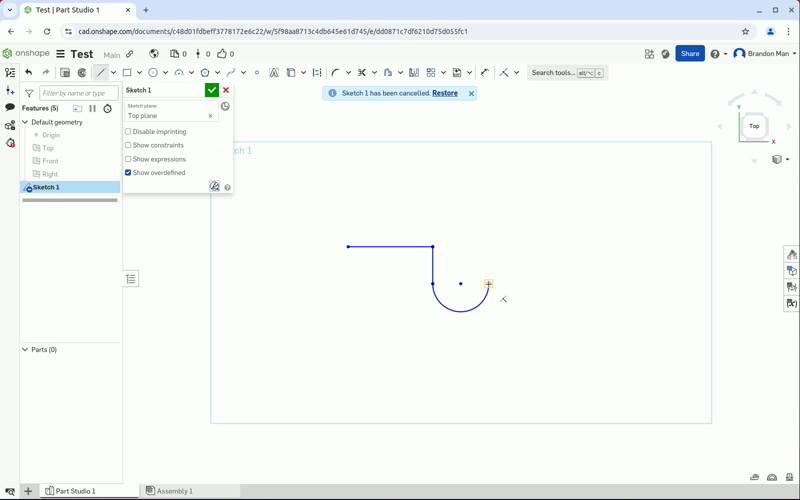
click(488, 283)
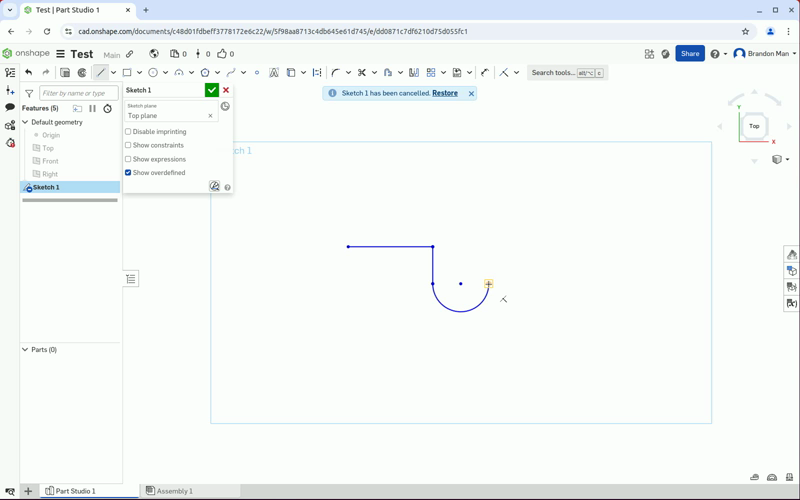
key_down(shift)
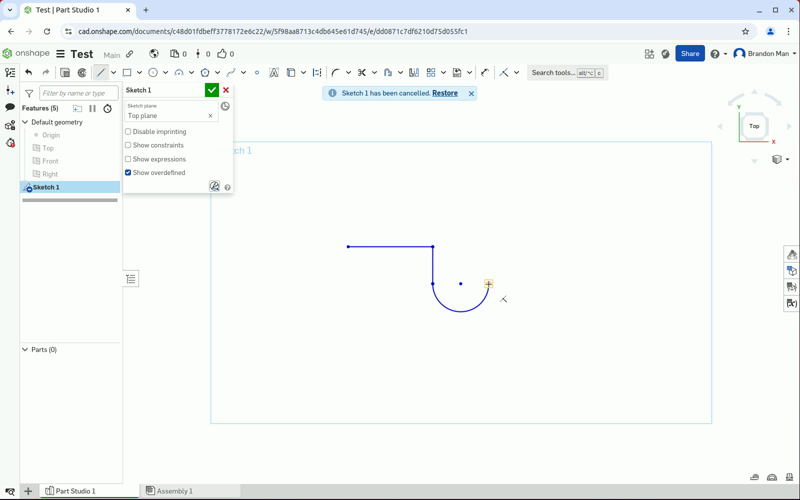
mouse_move(518, 283)
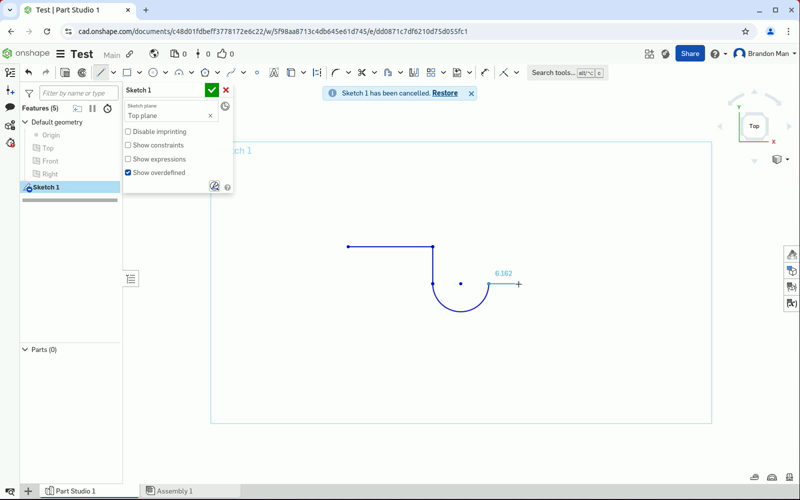
mouse_move(488, 227)
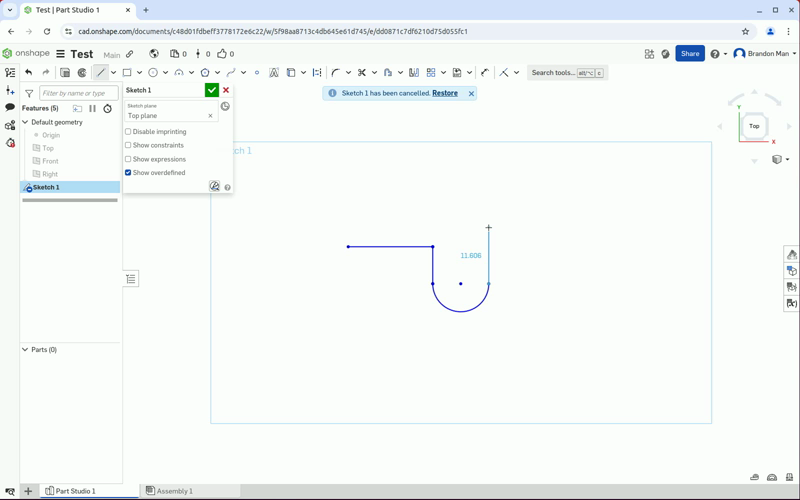
click(488, 227)
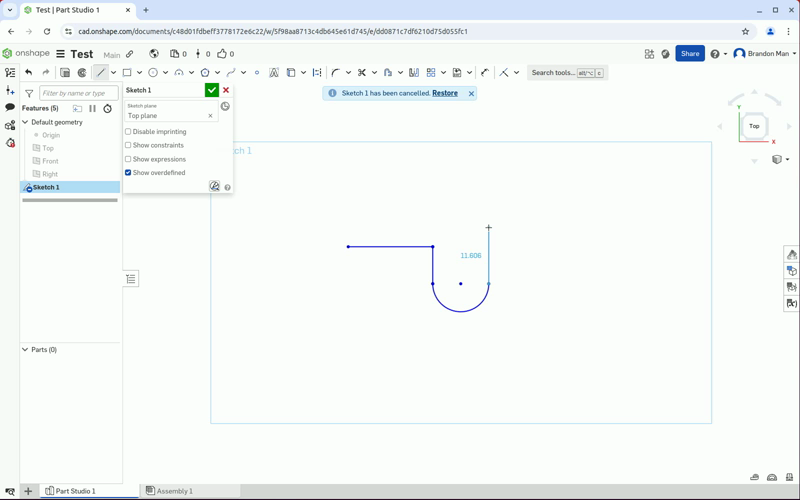
key_up(shift)
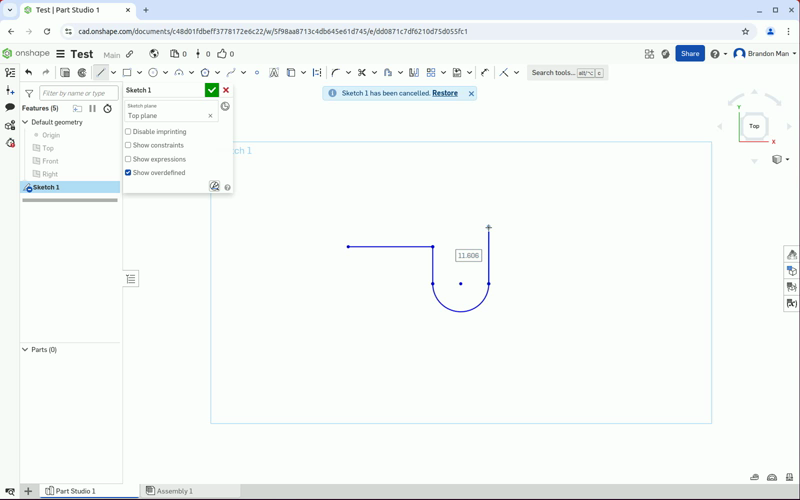
key_down(shift)
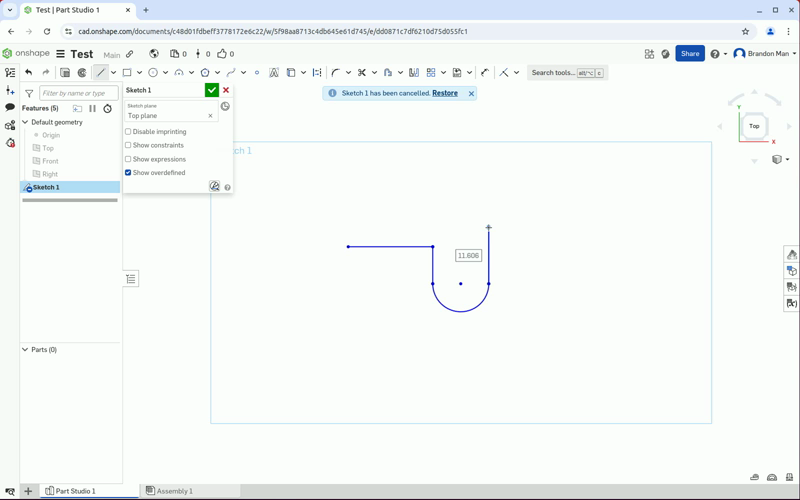
mouse_move(348, 227)
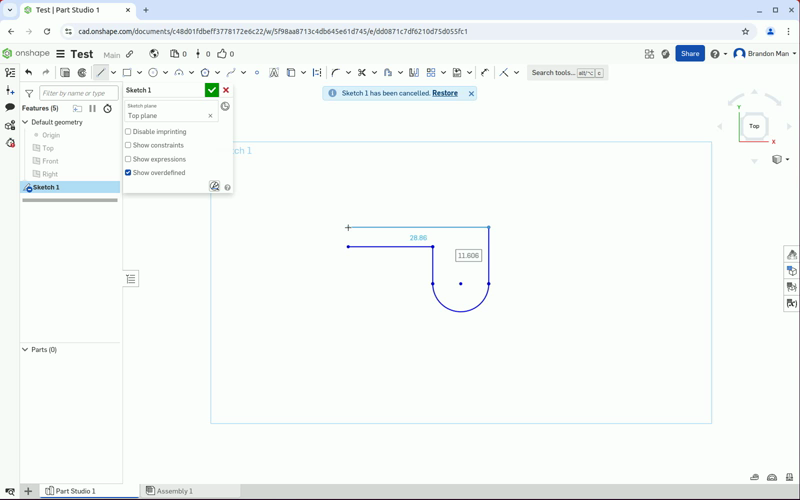
click(348, 227)
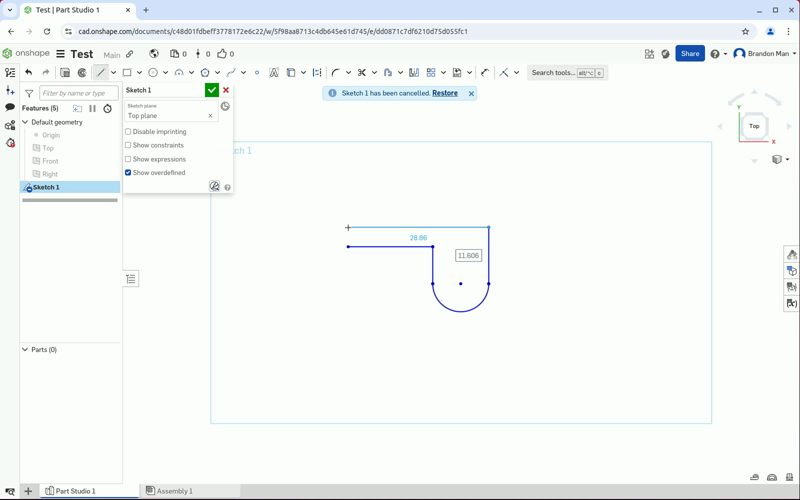
key_up(shift)
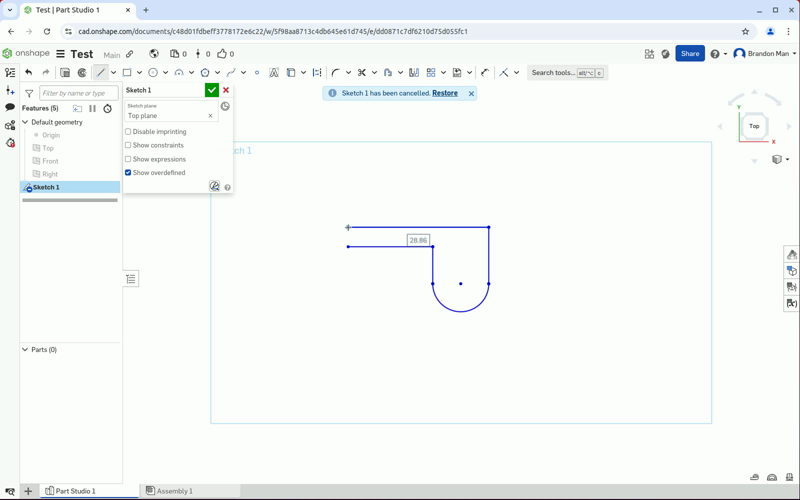
mouse_move(378, 227)
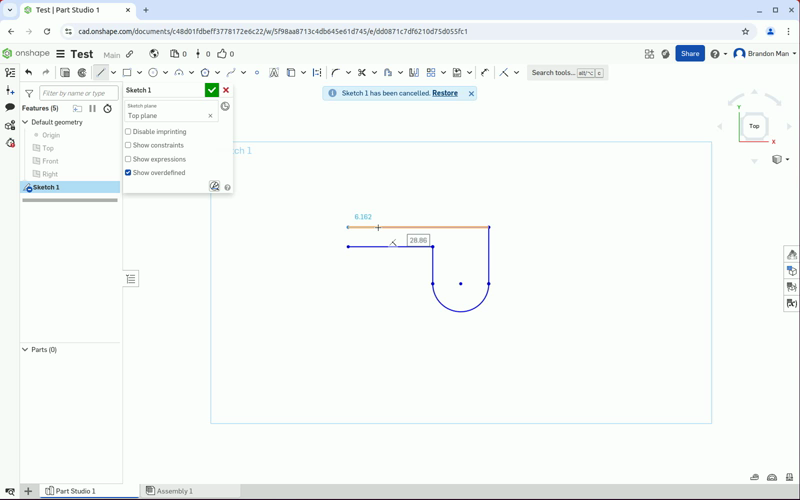
key_down(shift)
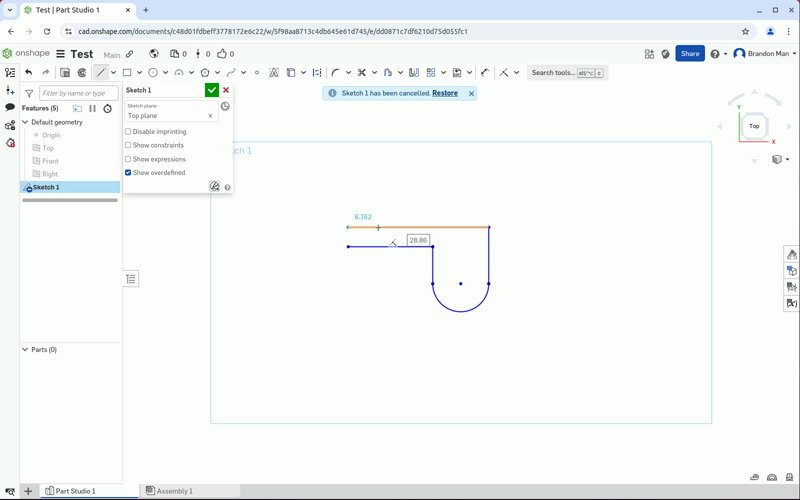
mouse_move(348, 246)
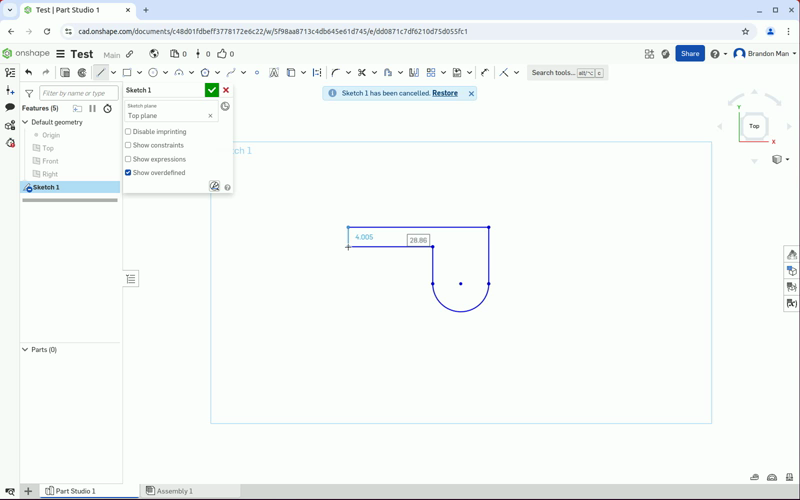
key_up(shift)
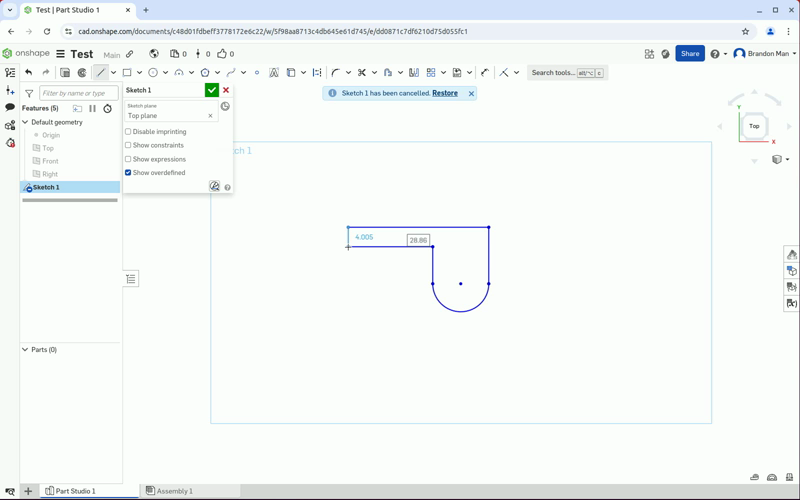
click(348, 246)
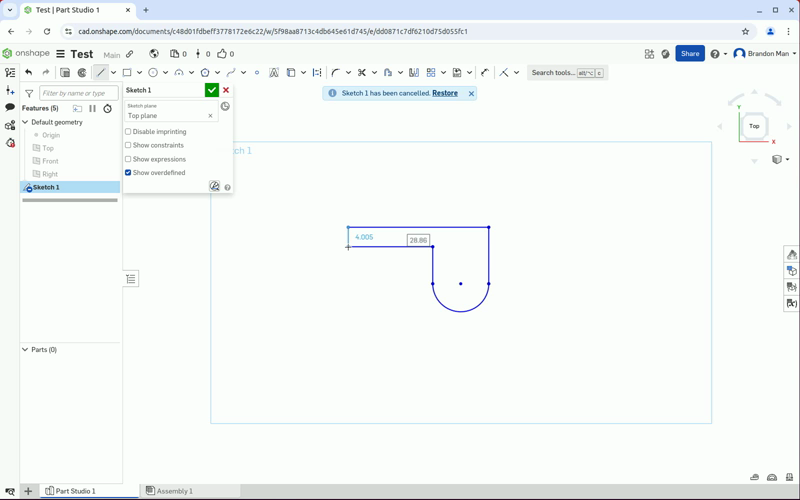
key(esc)
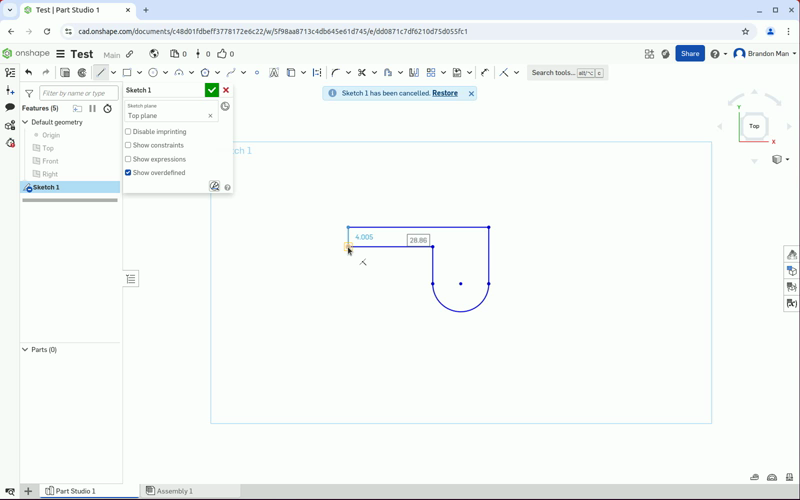
key(c)
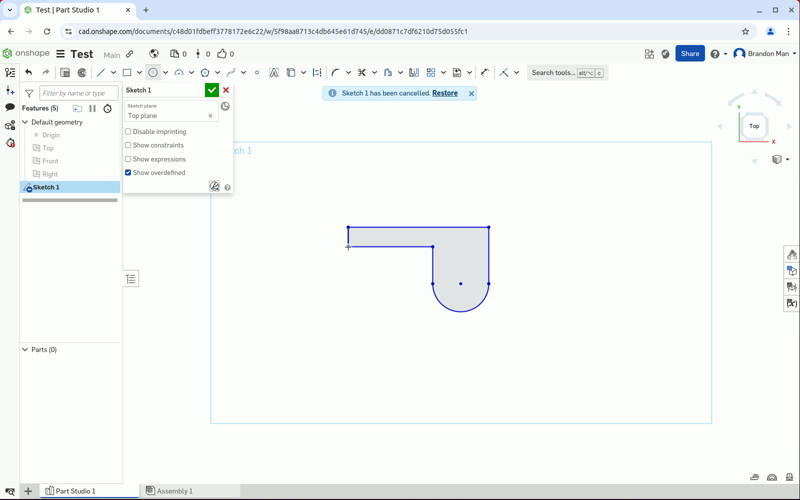
key_down(shift)
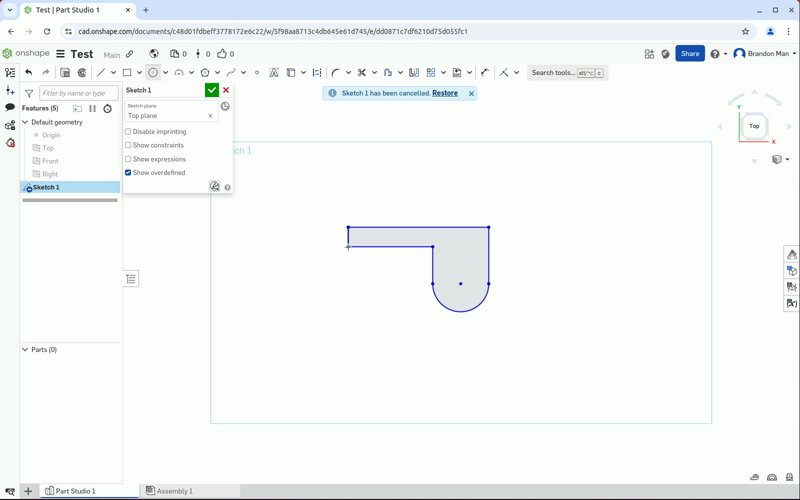
mouse_move(460, 283)
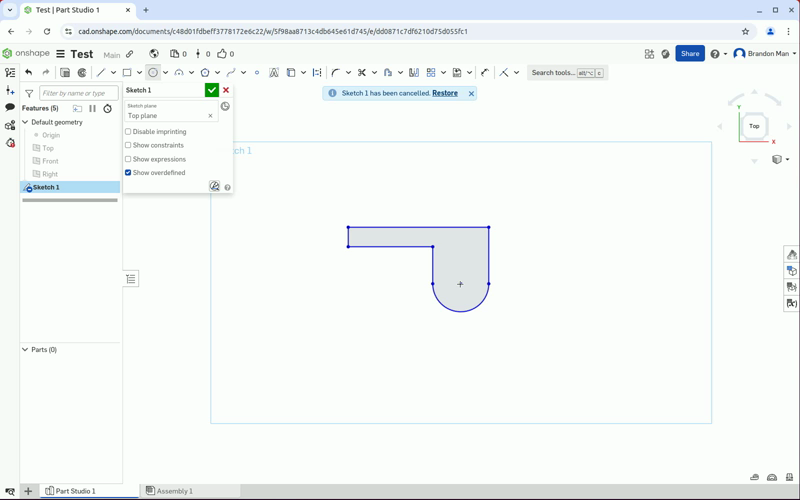
click(460, 283)
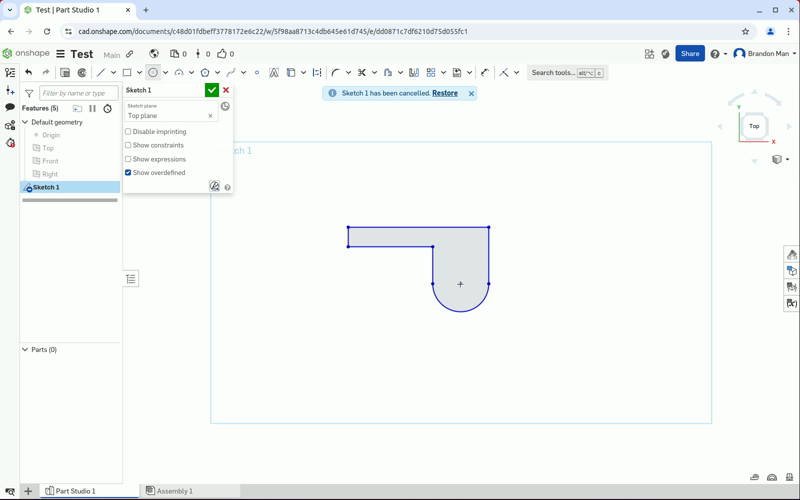
key_up(shift)
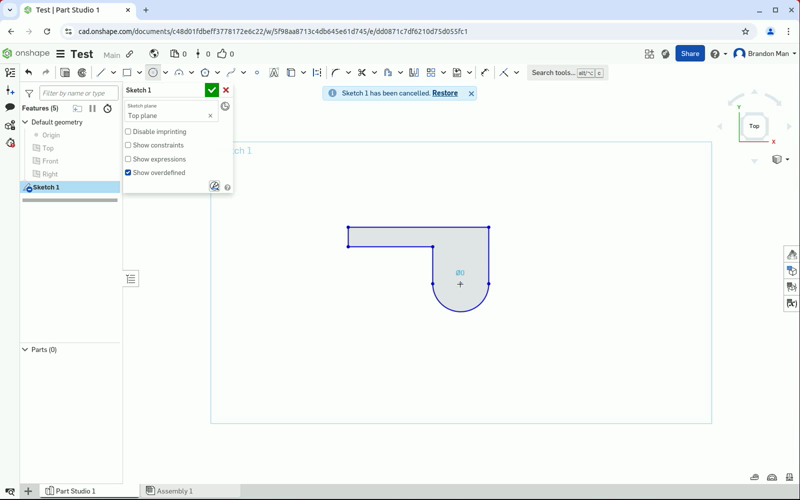
mouse_move(475, 283)
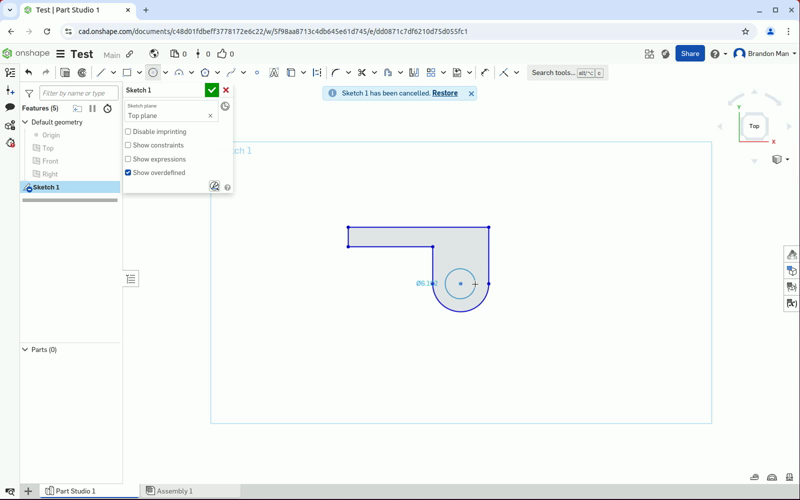
click(475, 283)
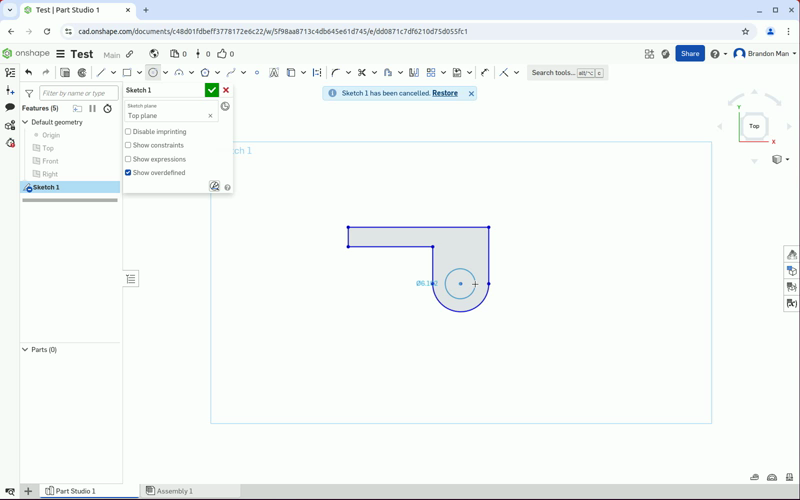
key(esc)
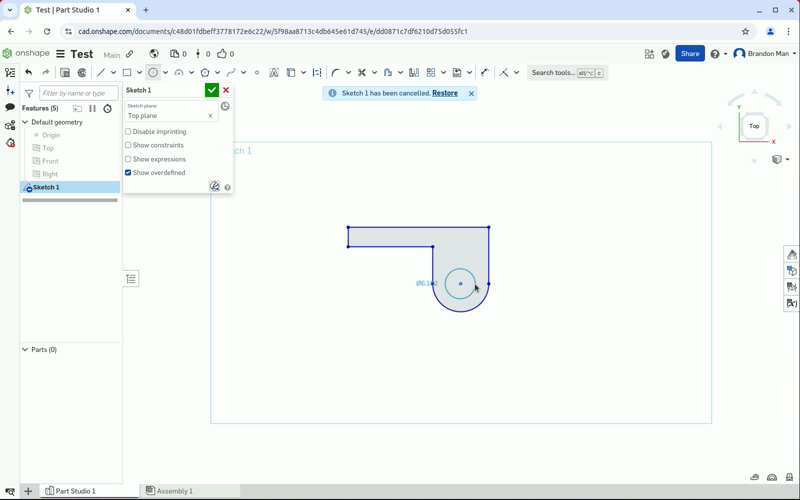
mouse_move(385, 231)
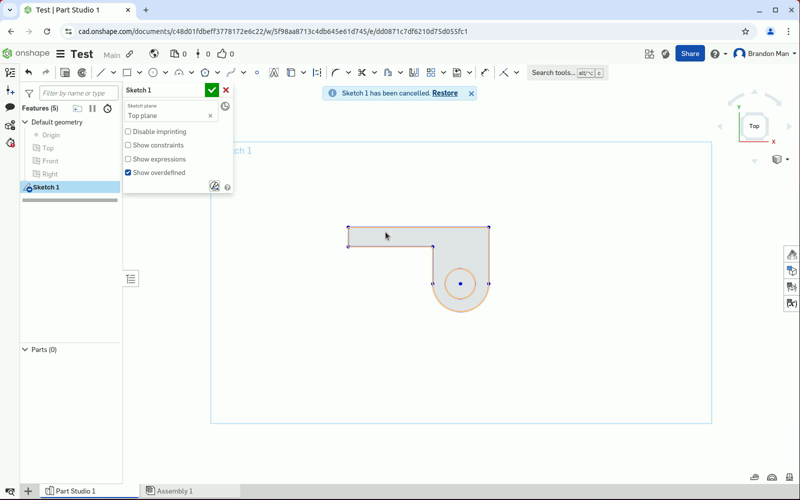
click(385, 231)
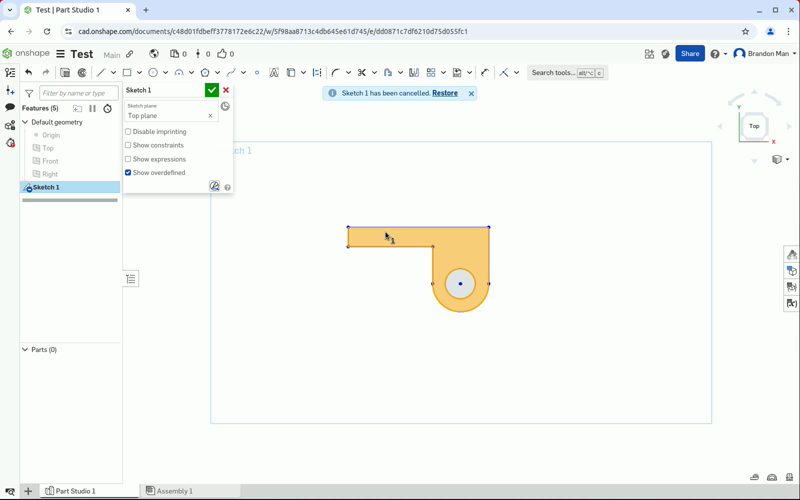
mouse_move(73, 352)
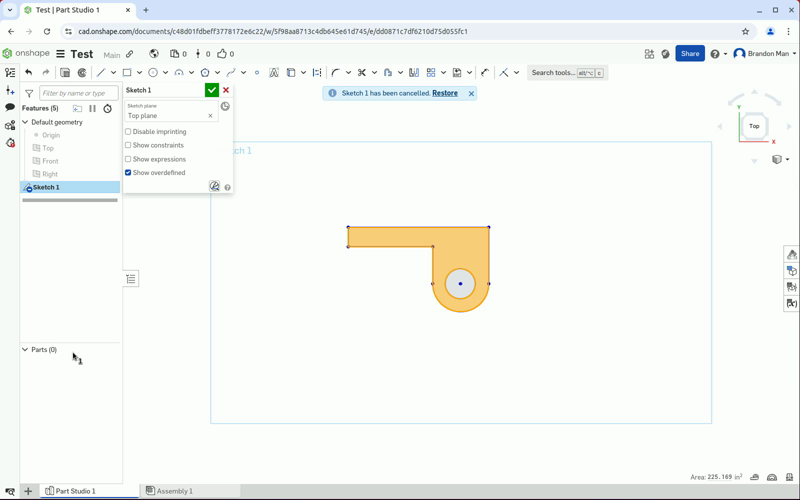
key(shift+y)
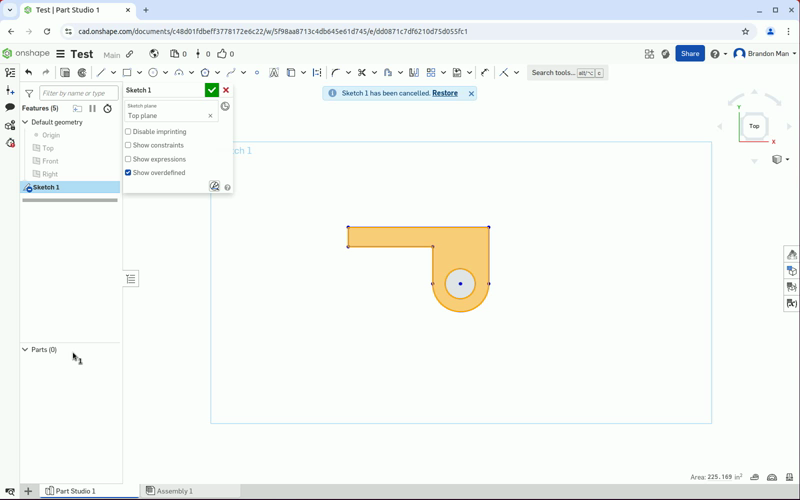
key(shift+e)
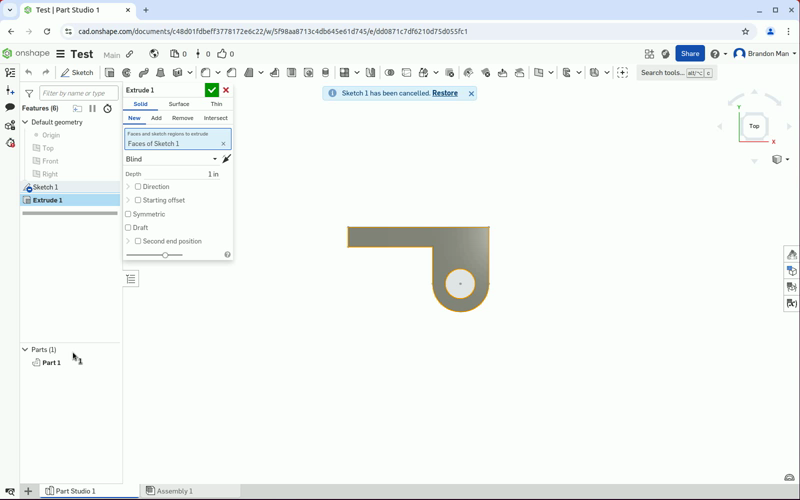
mouse_move(143, 106)
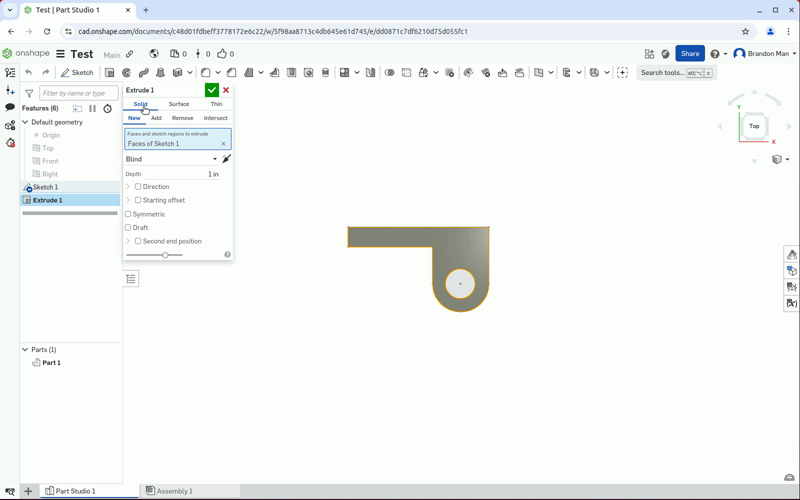
click(143, 106)
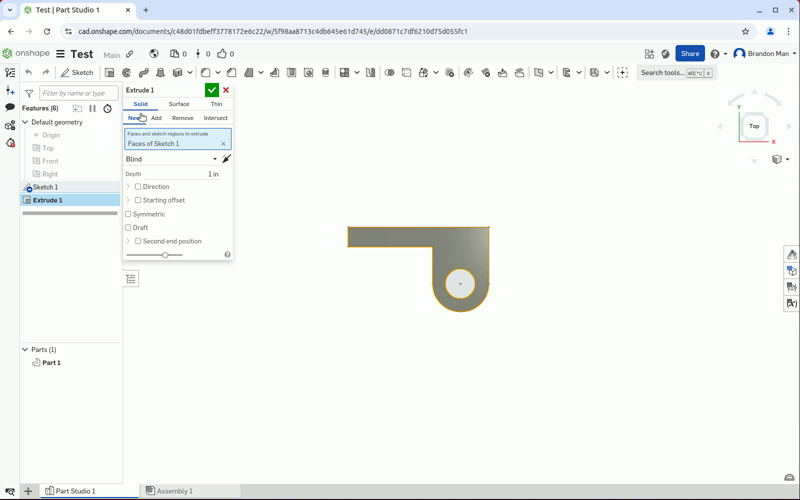
mouse_move(137, 120)
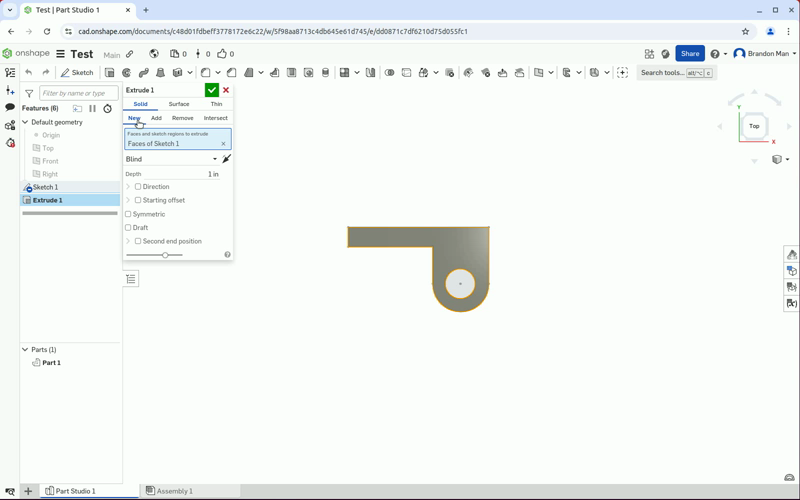
click(137, 120)
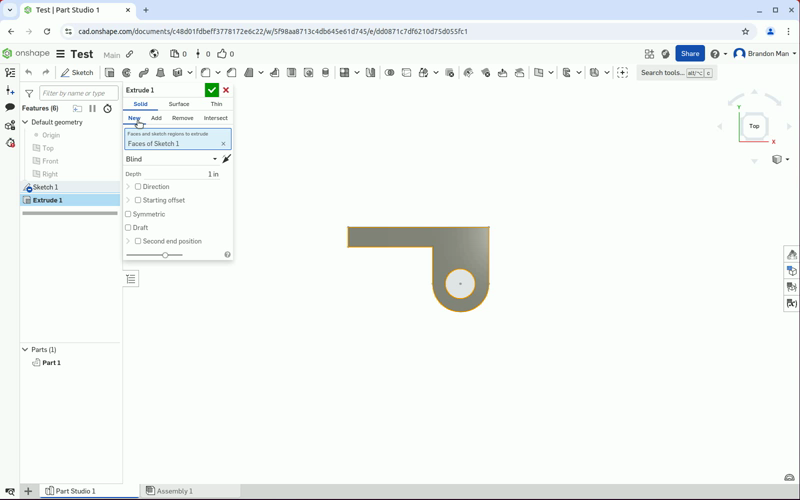
key(tab, 4)
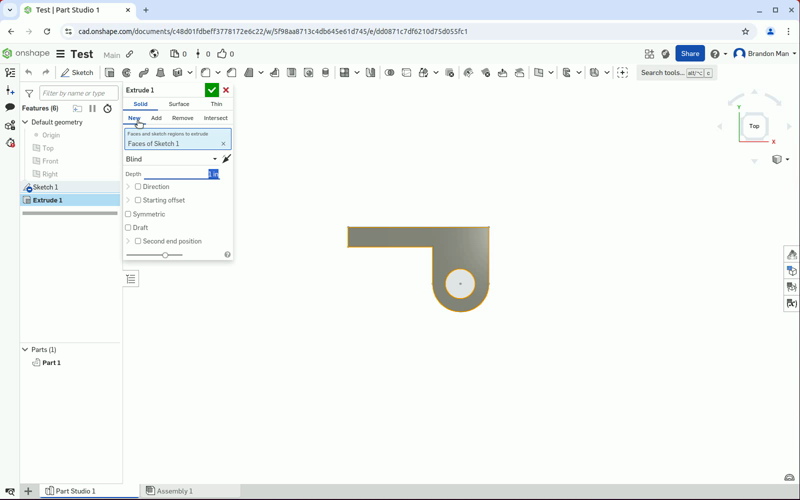
text(14.443)
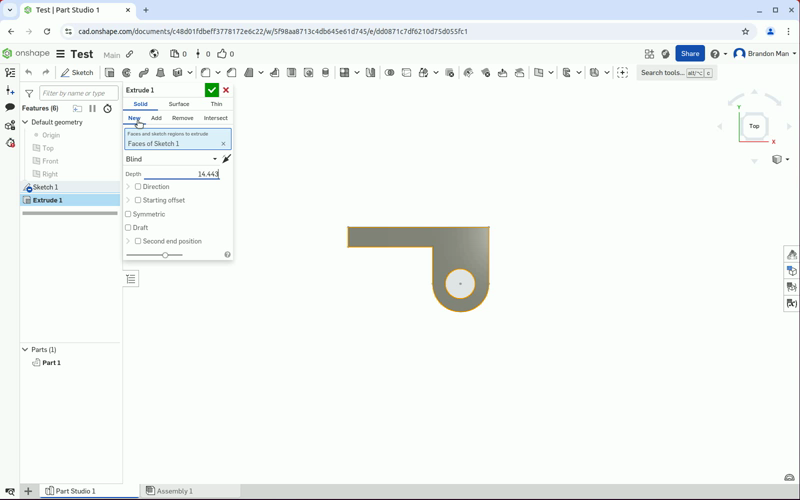
key(enter)
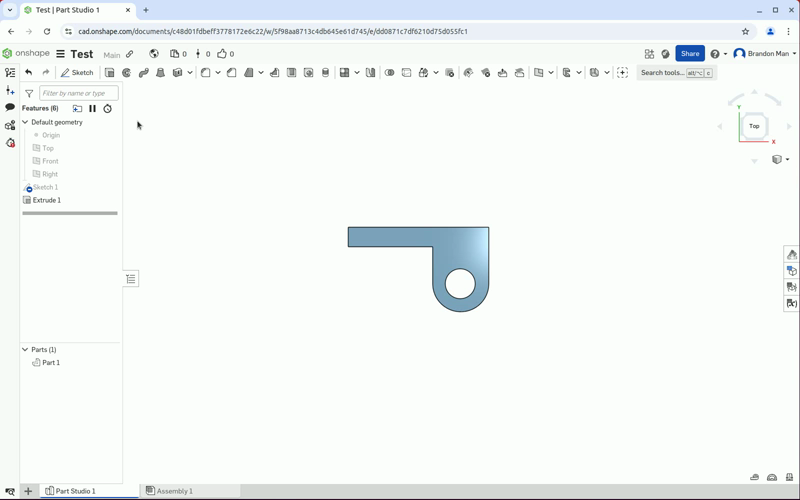
key(shift+h)
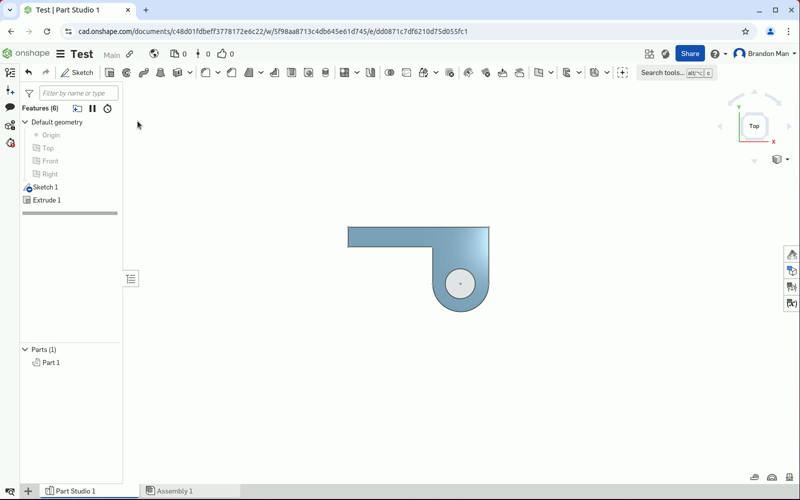
key(shift+h)
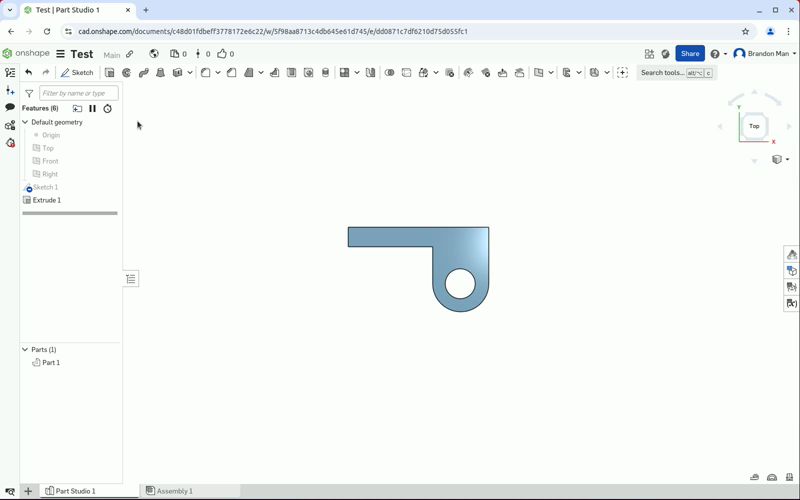
mouse_move(73, 189)
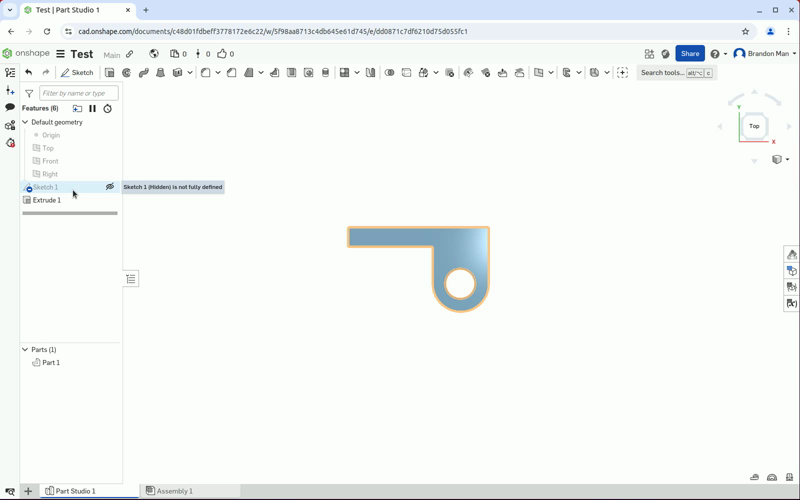
click(73, 189)
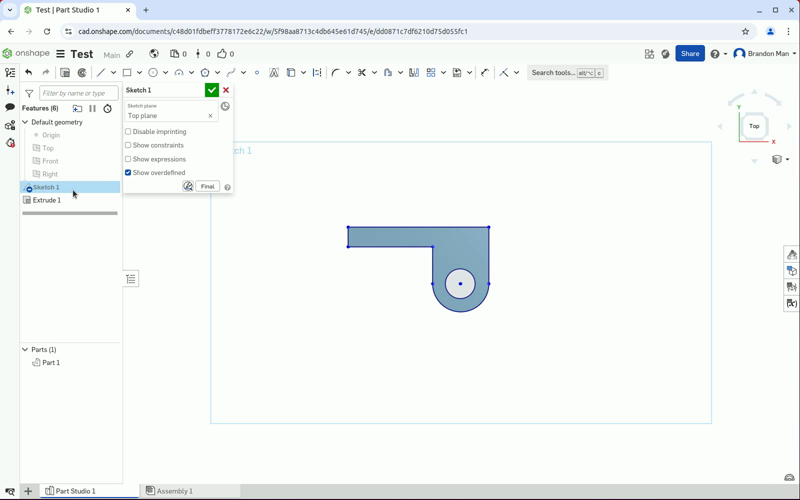
mouse_move(229, 92)
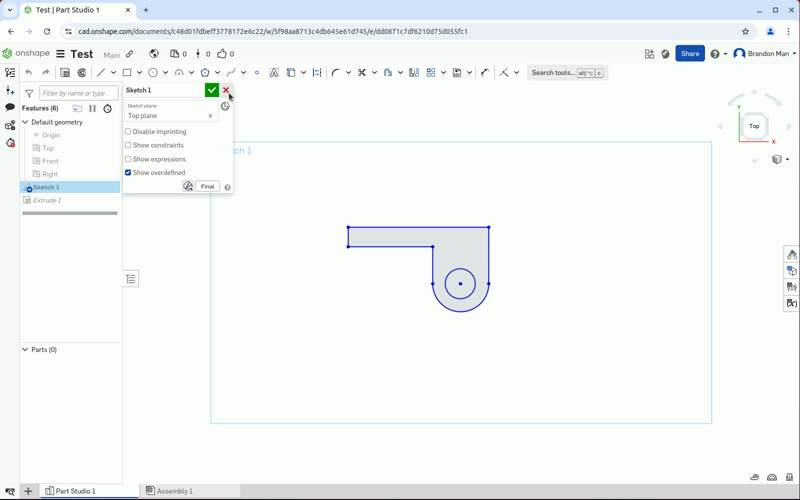
click(229, 92)
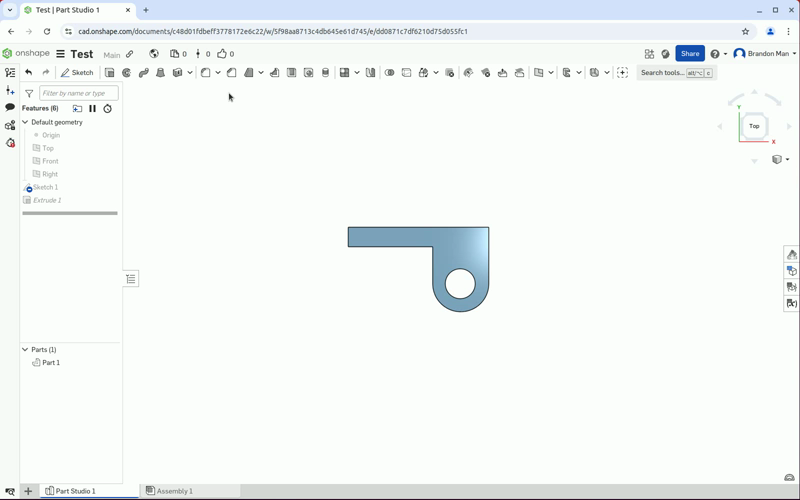
mouse_move(73, 352)
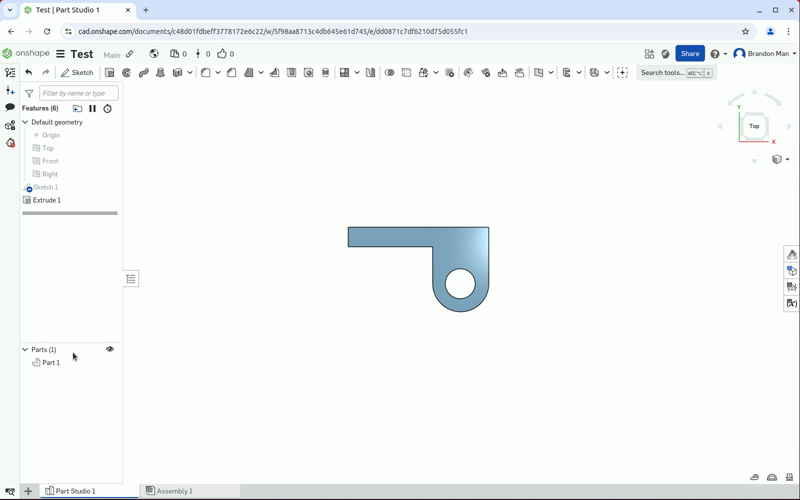
key(y)
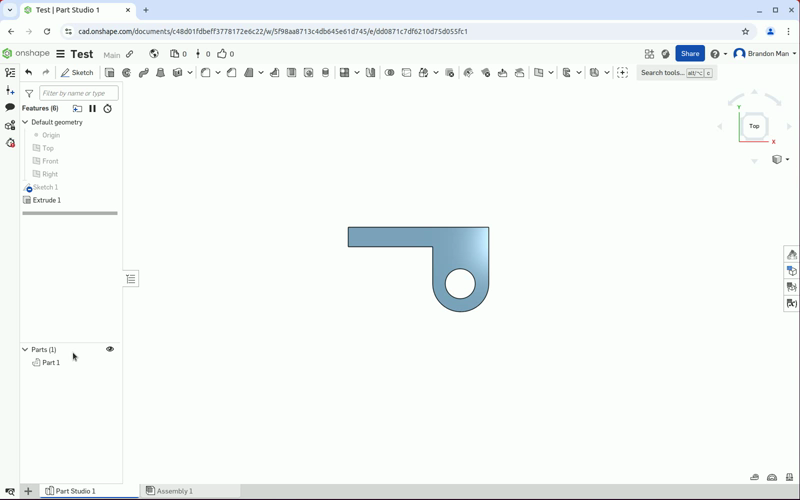
key(shift+p)
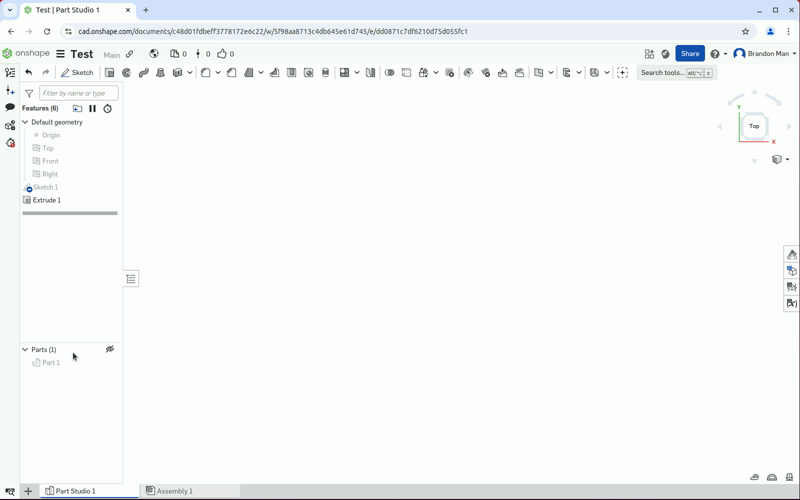
key(space)
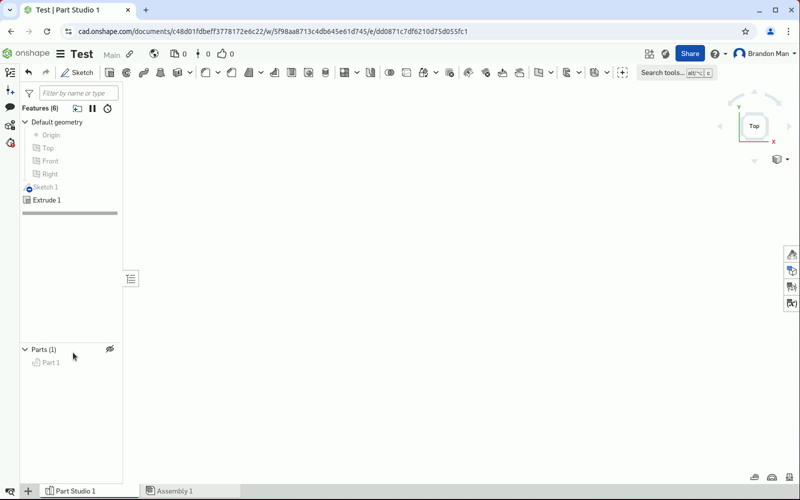
key_down(shift)
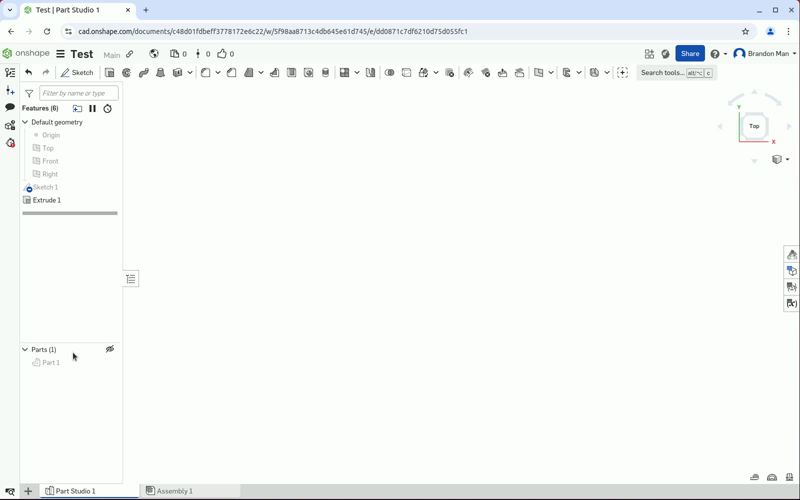
key(up)
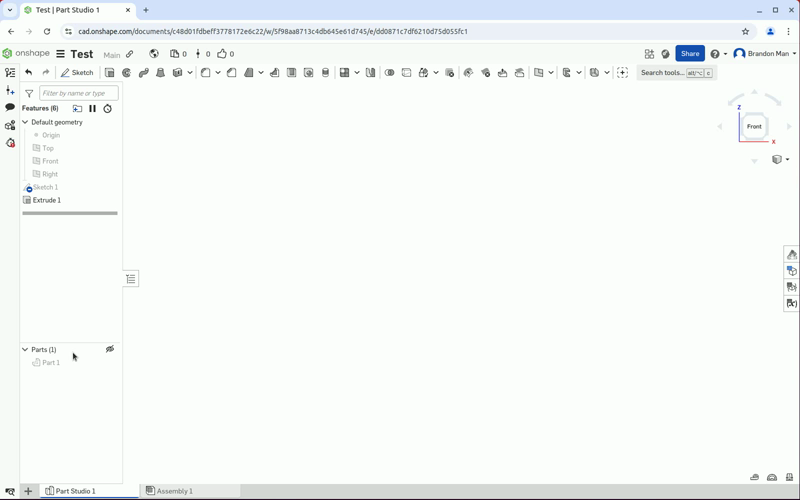
key_up(shift)
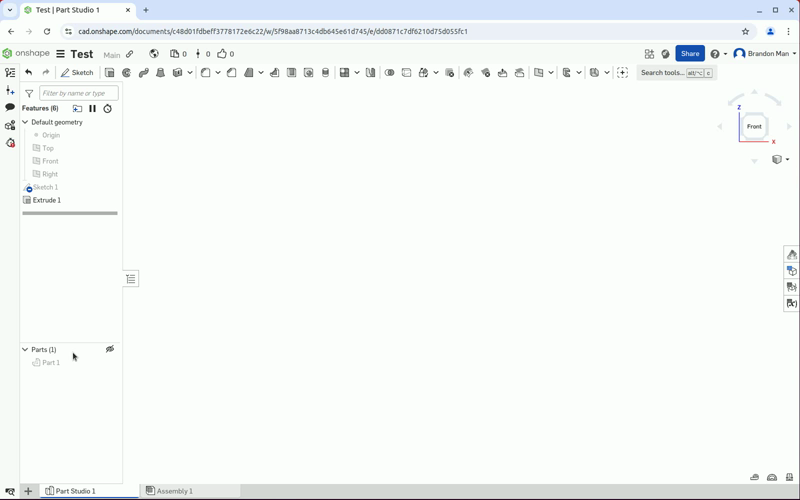
mouse_move(73, 352)
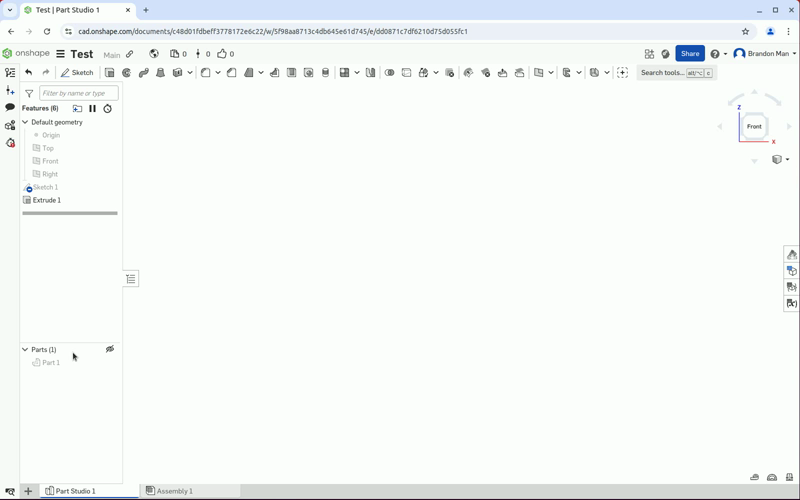
key(shift+y)
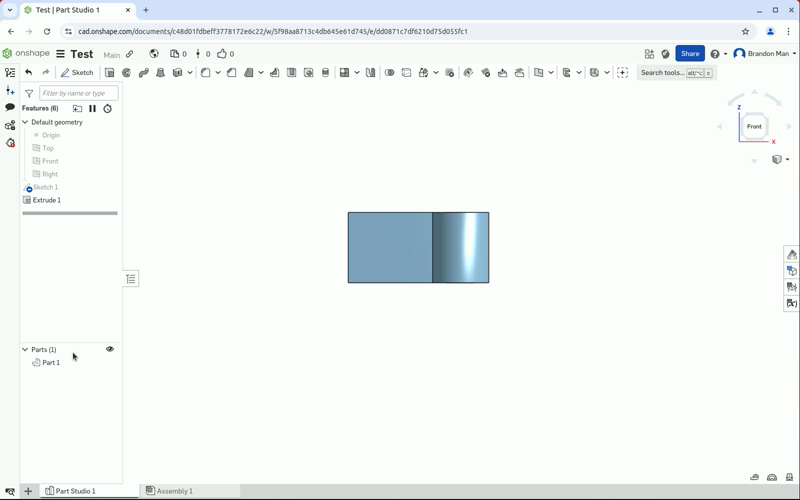
mouse_move(541, 75)
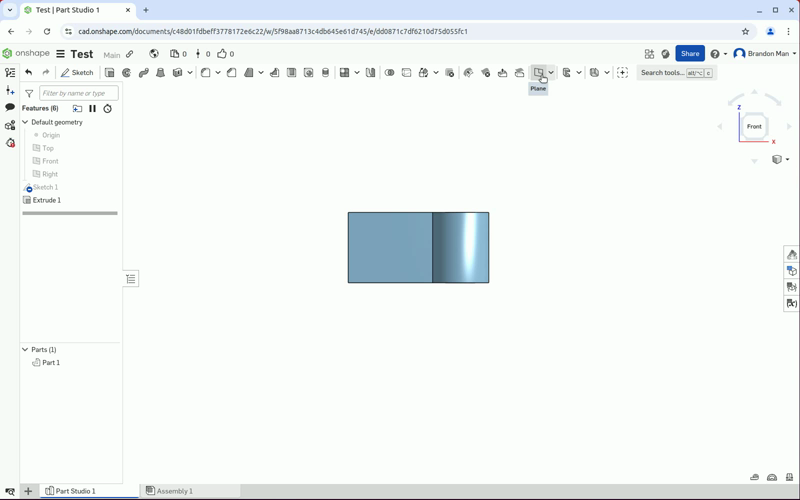
click(541, 75)
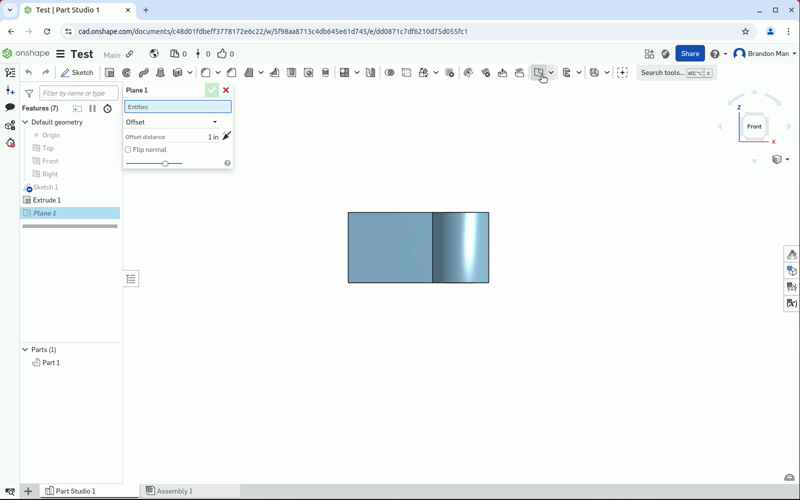
mouse_move(73, 163)
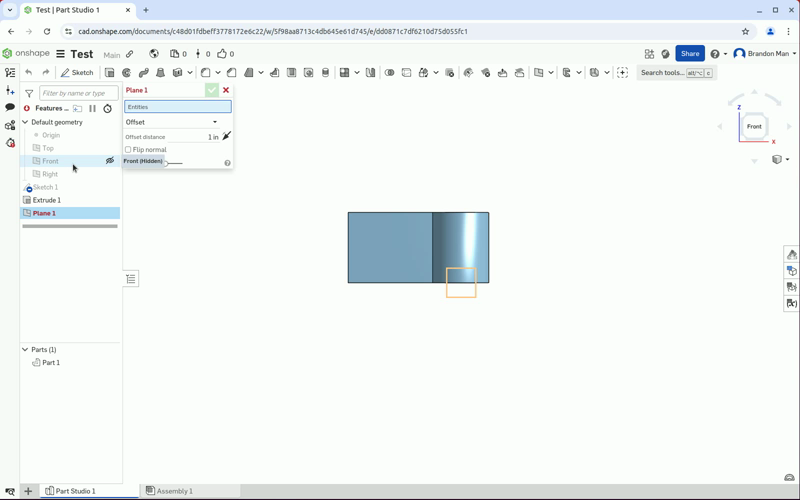
click(73, 163)
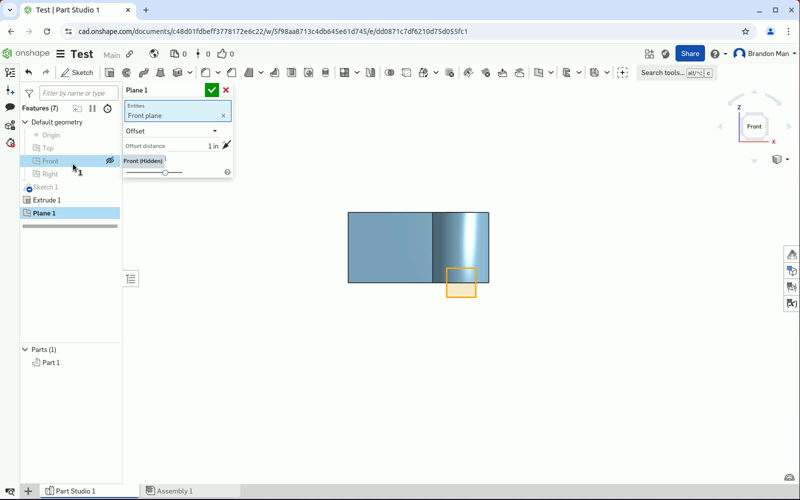
key(tab, 2)
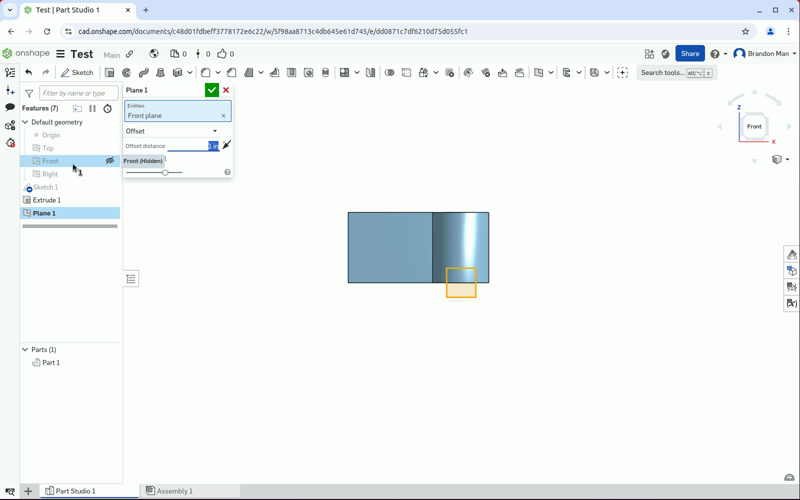
text(7.456)
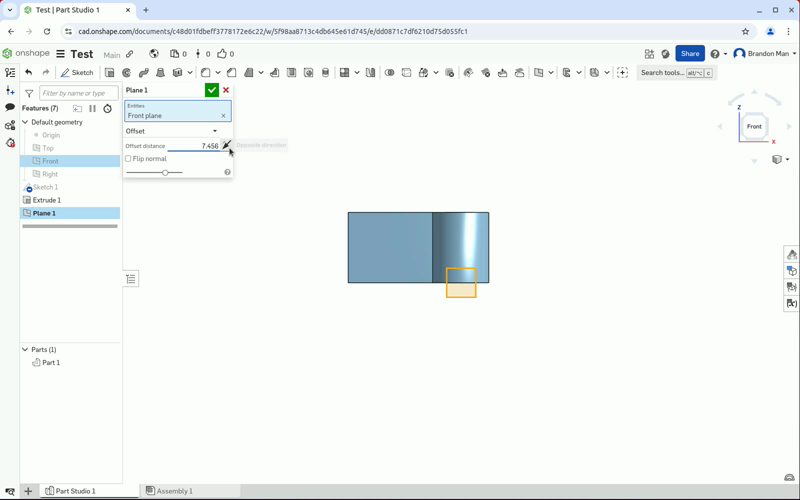
mouse_move(229, 147)
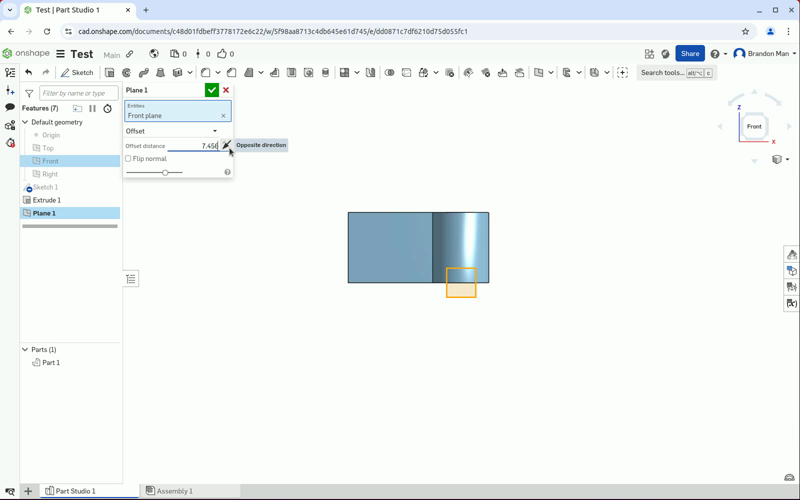
click(229, 147)
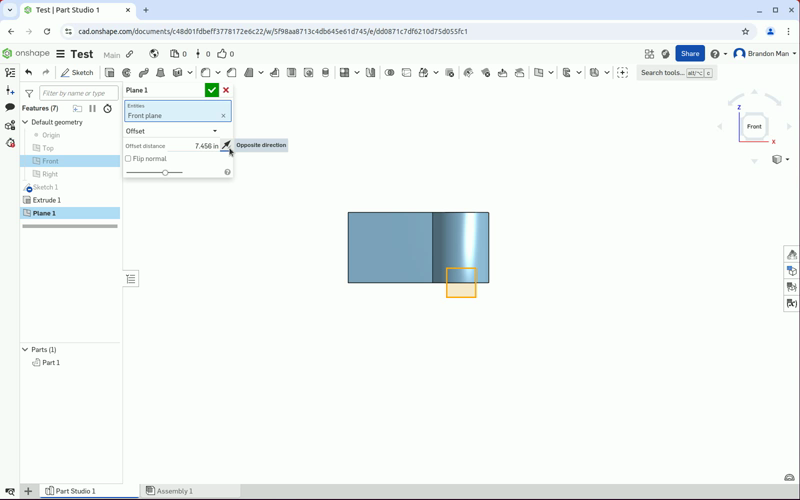
key(enter, 2)
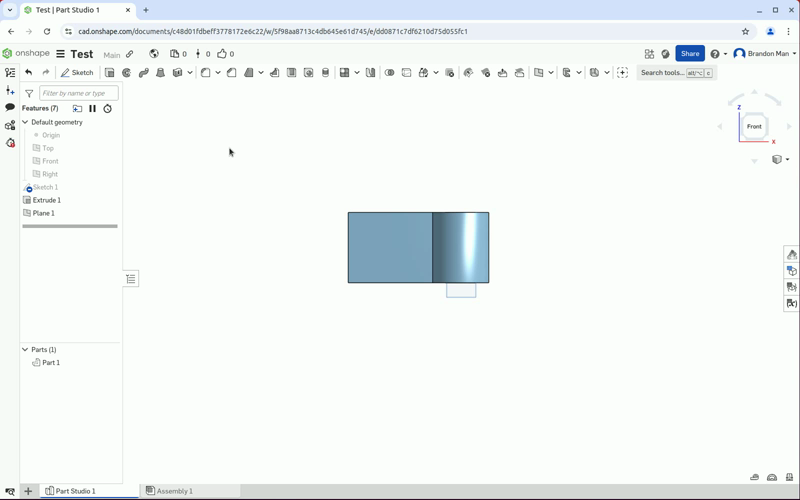
key(shift+s)
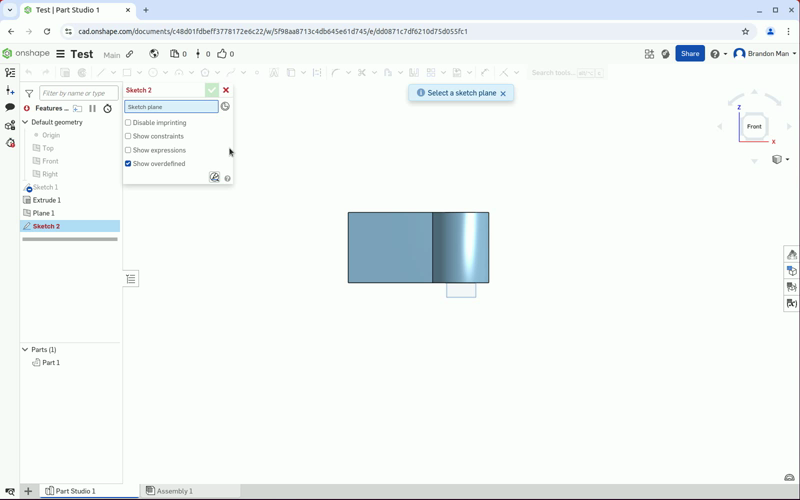
mouse_move(73, 215)
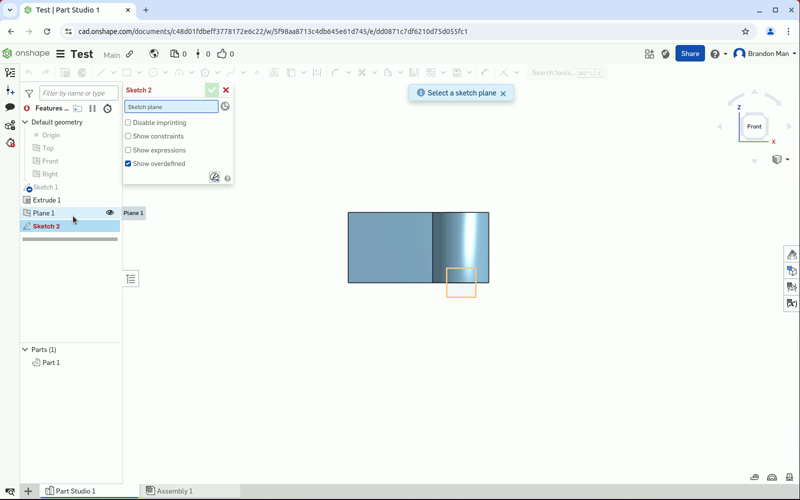
click(73, 215)
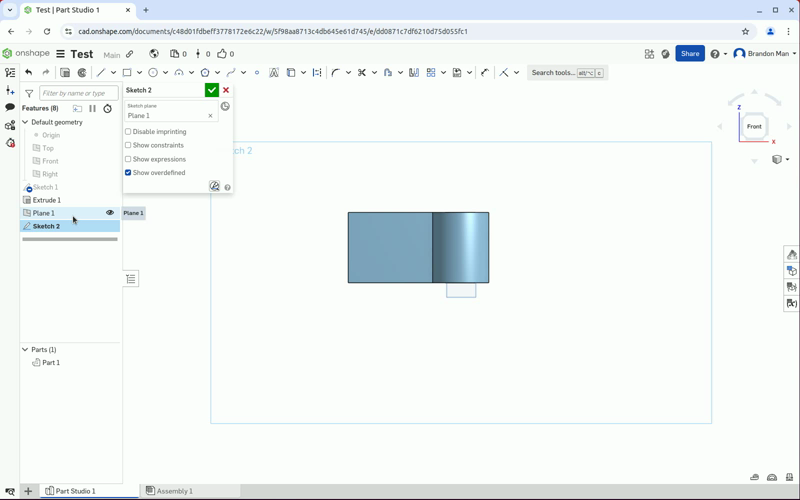
mouse_move(73, 352)
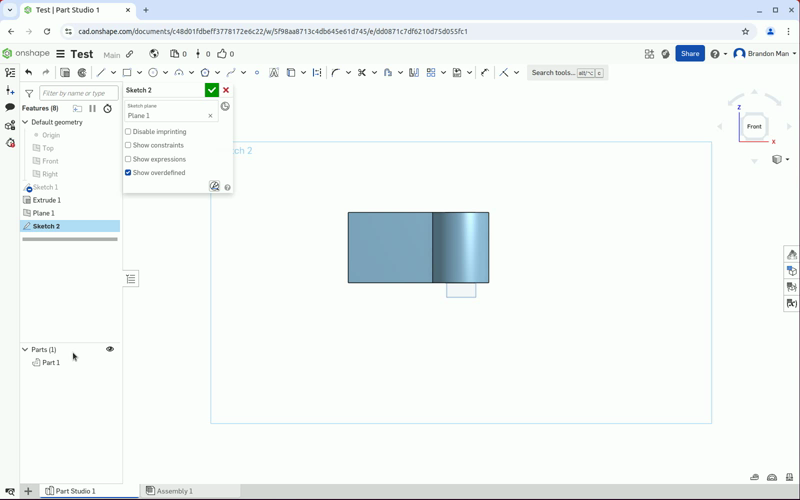
key(y)
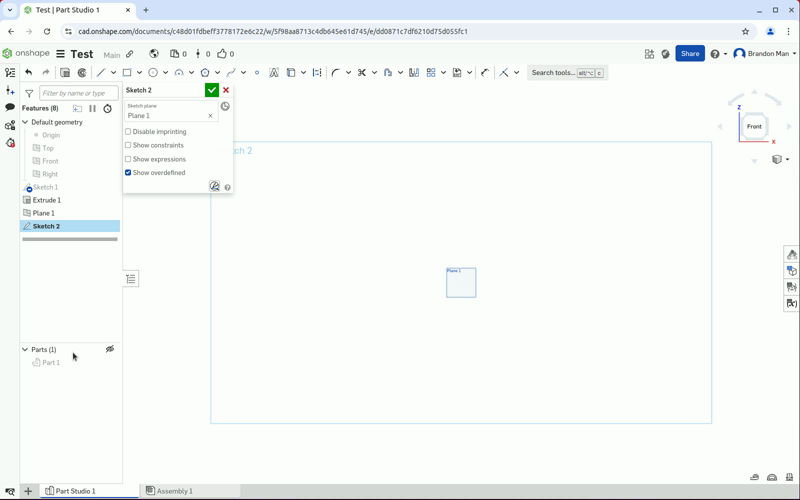
key(l)
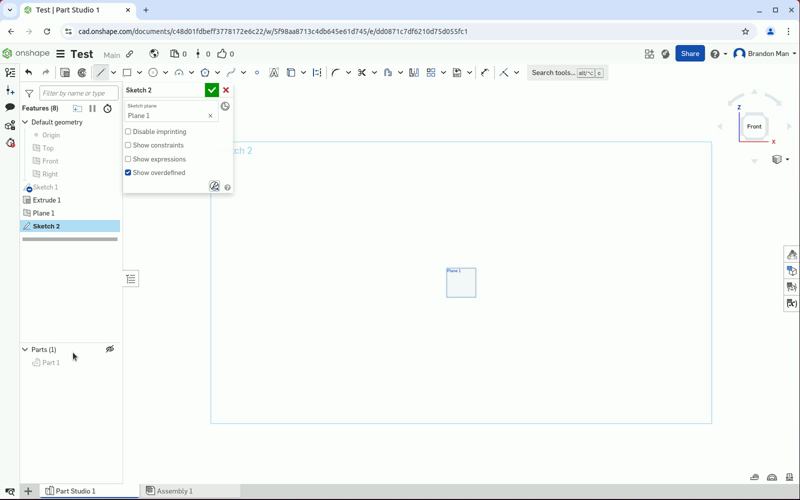
key_down(shift)
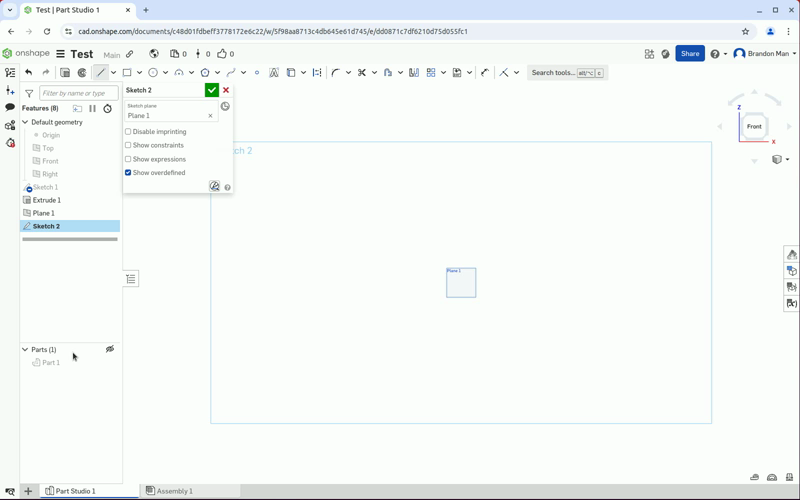
mouse_move(348, 282)
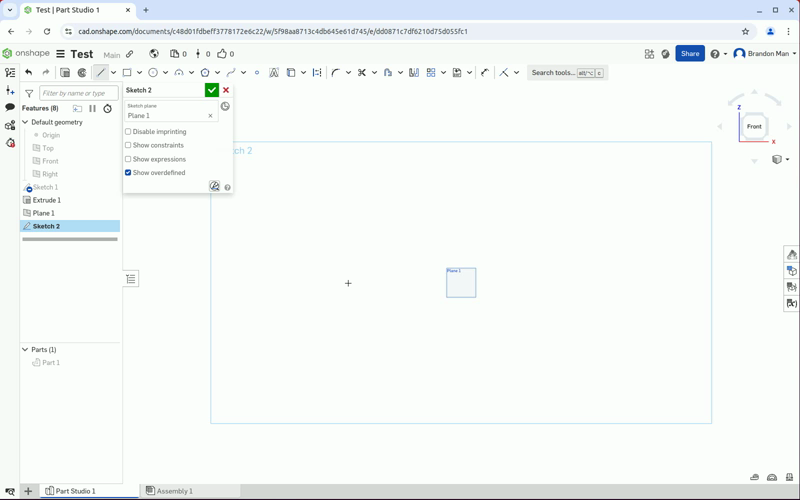
click(348, 282)
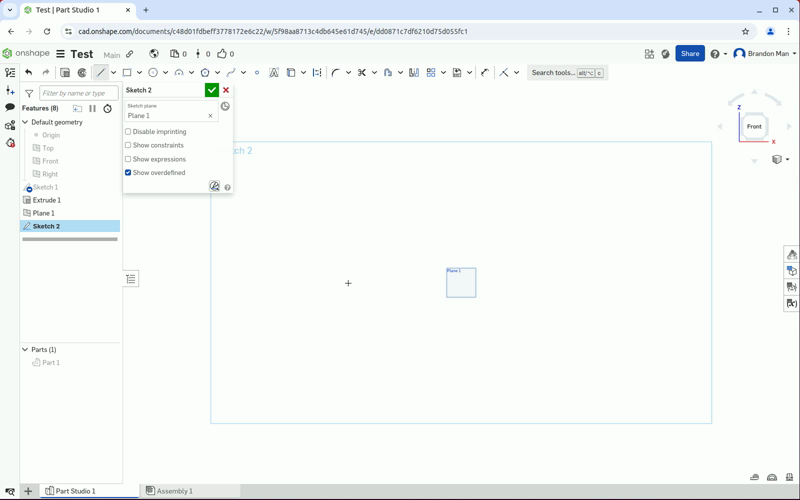
key_up(shift)
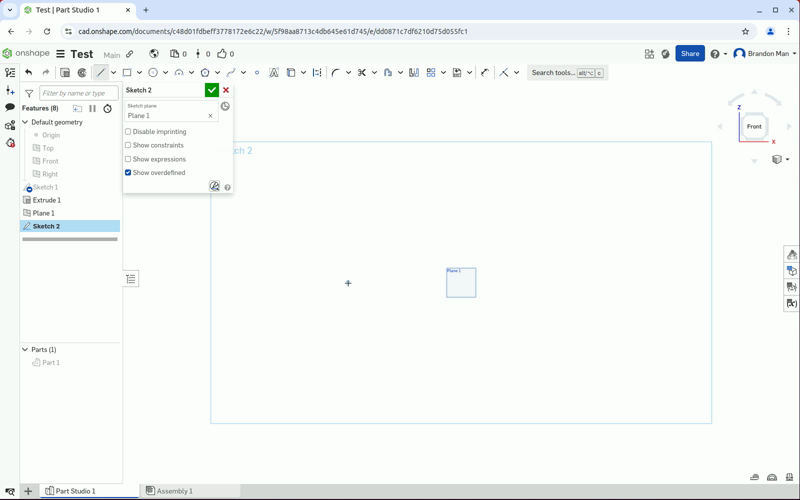
key_down(shift)
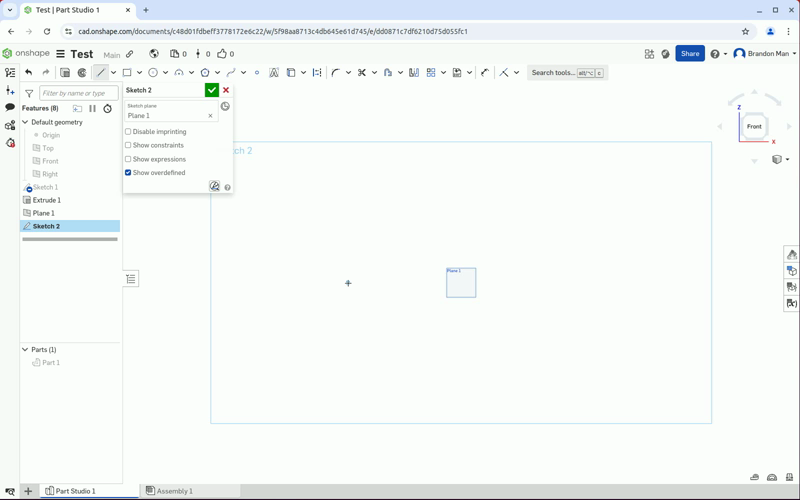
mouse_move(432, 282)
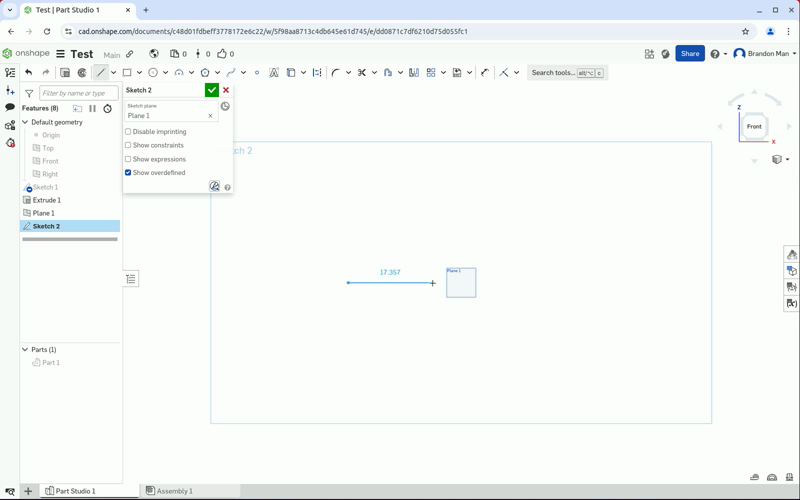
click(432, 282)
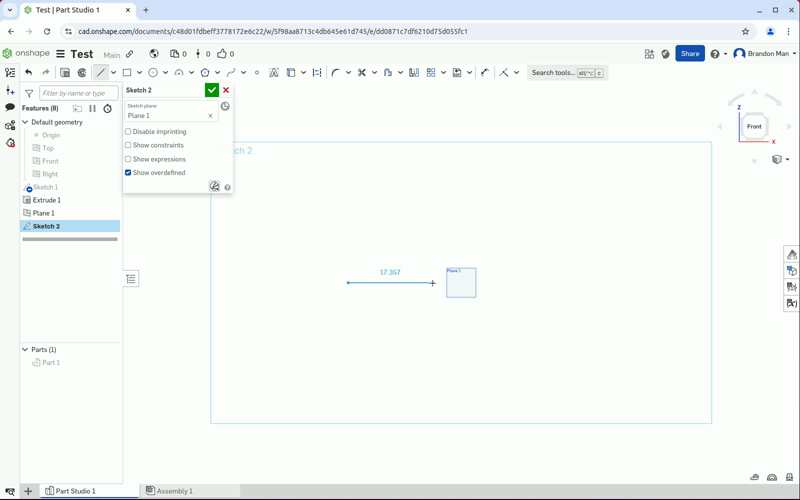
key_up(shift)
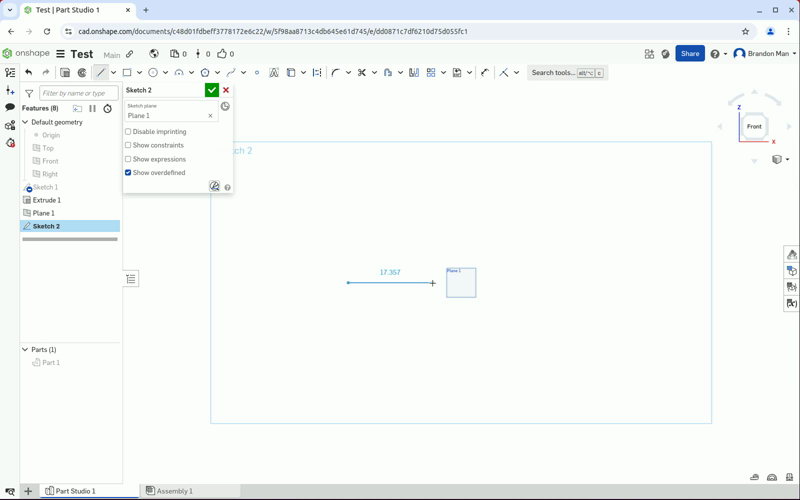
key_down(shift)
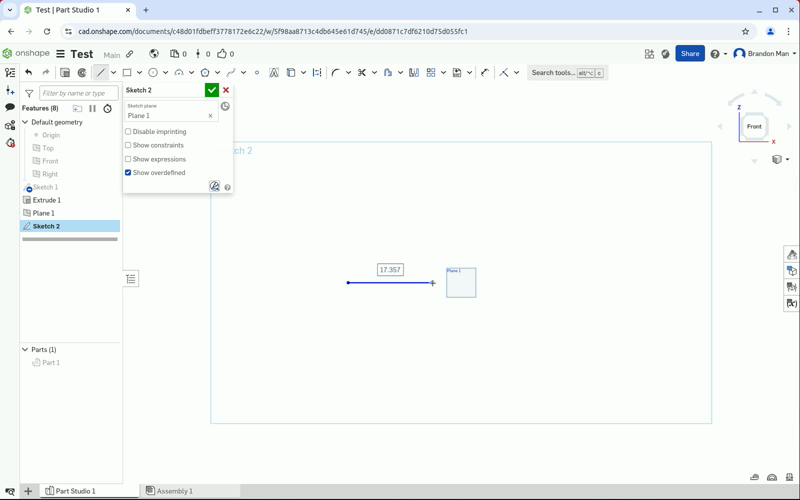
mouse_move(462, 282)
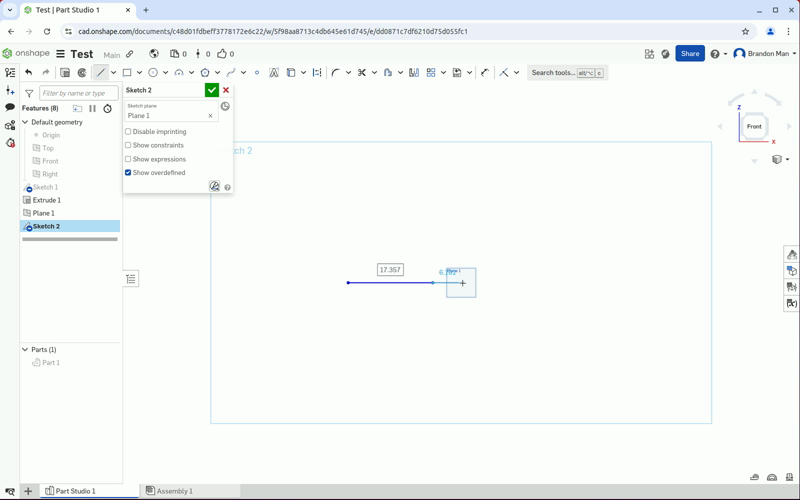
mouse_move(432, 263)
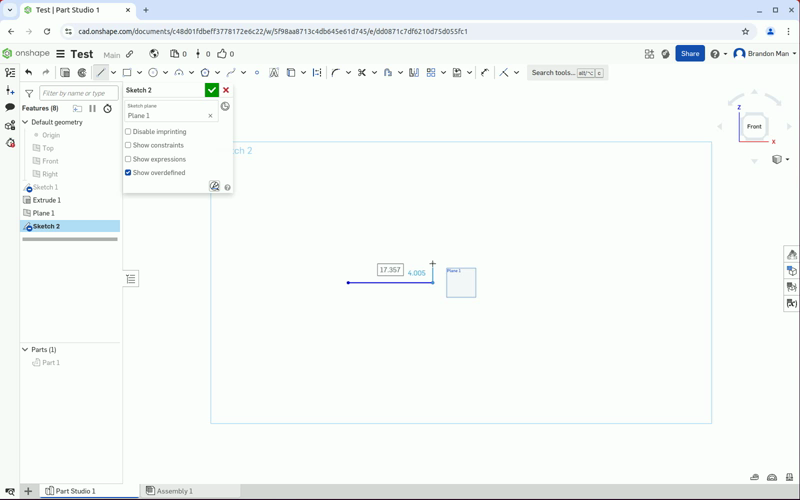
click(432, 263)
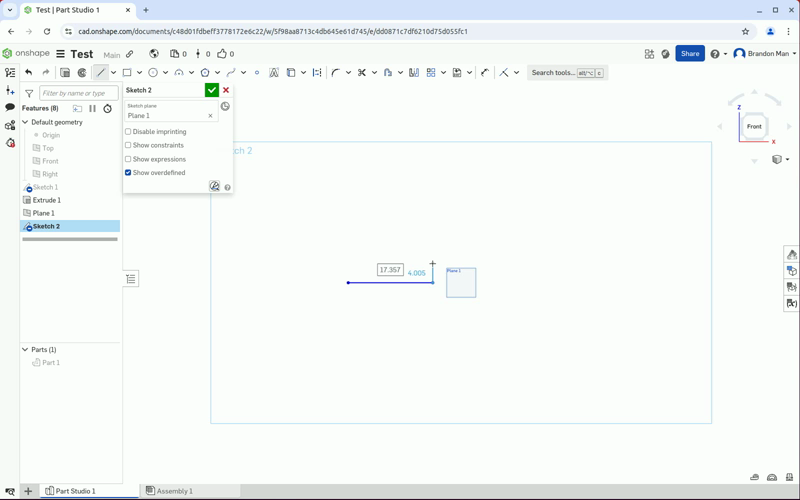
key_up(shift)
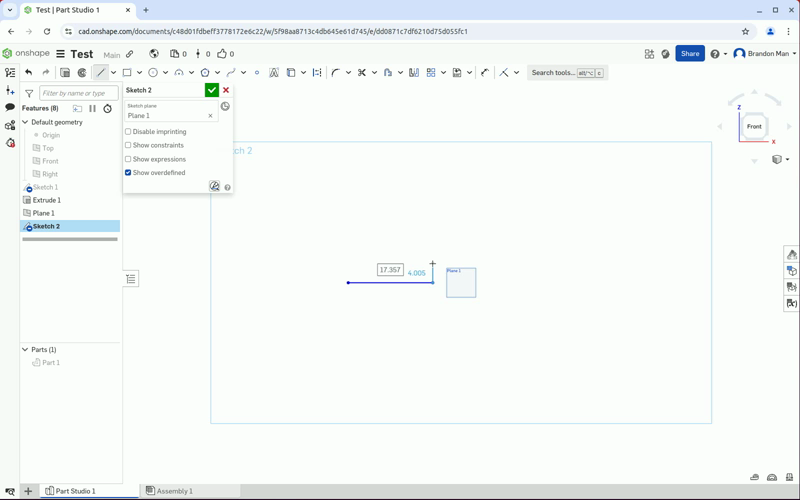
key_down(shift)
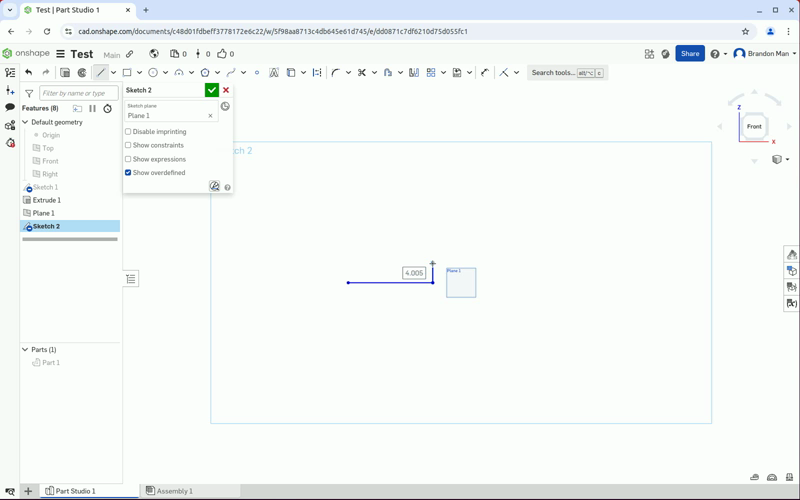
mouse_move(348, 263)
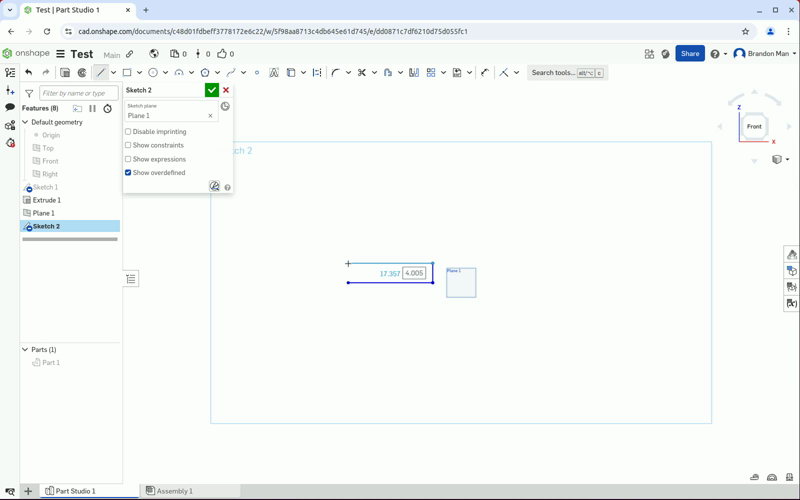
click(348, 263)
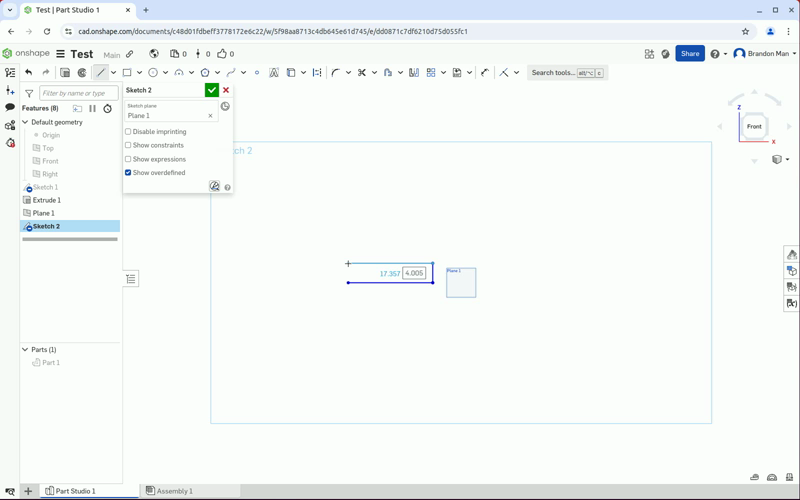
key_up(shift)
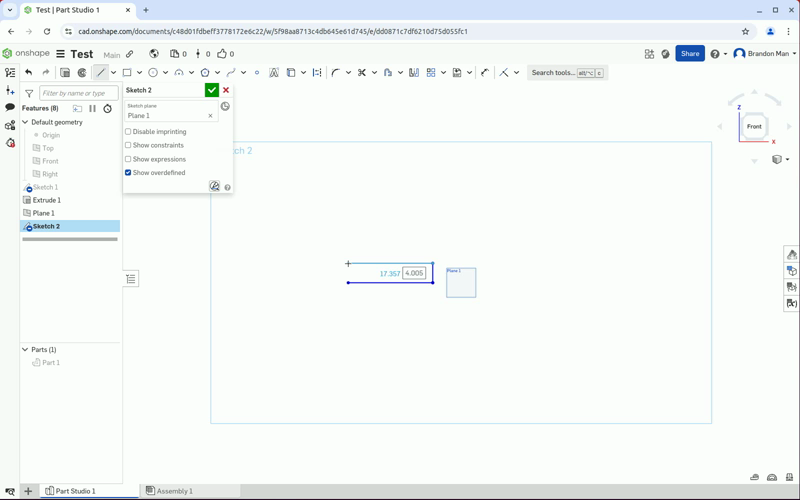
mouse_move(378, 263)
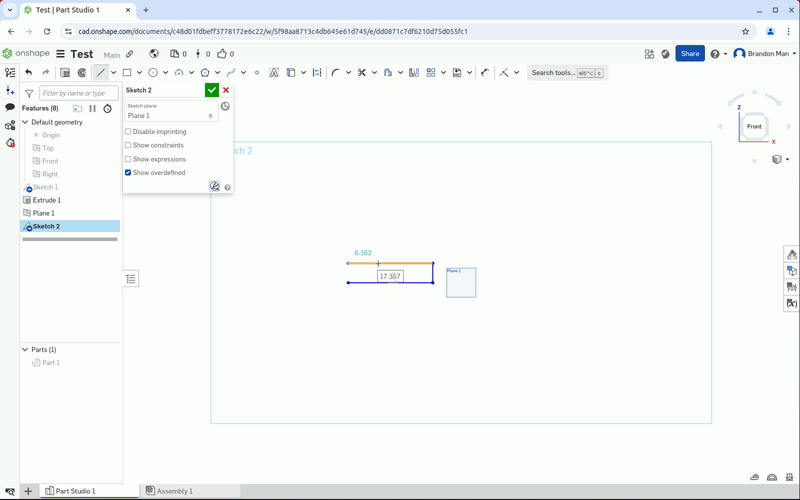
key_down(shift)
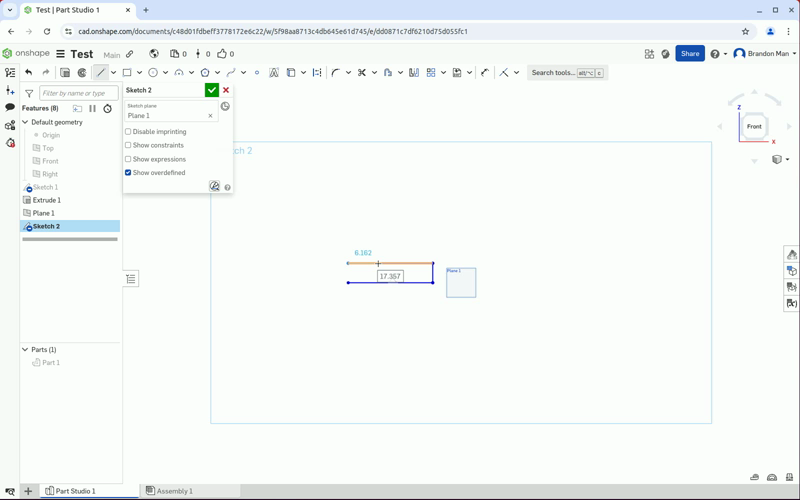
mouse_move(348, 282)
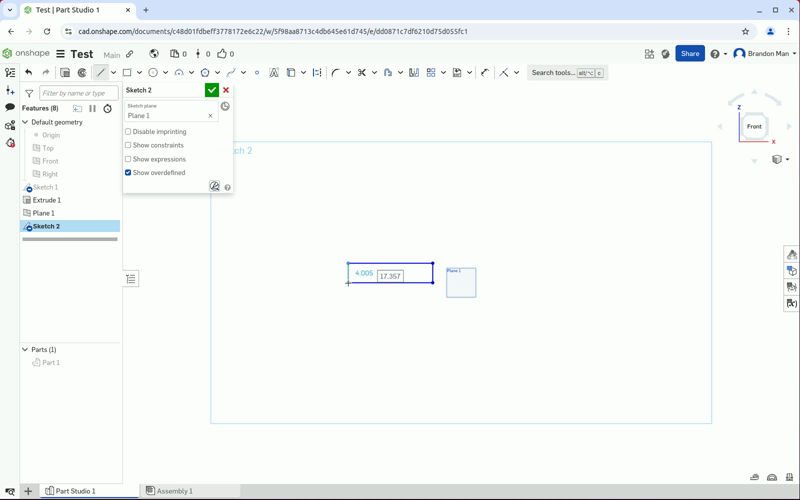
key_up(shift)
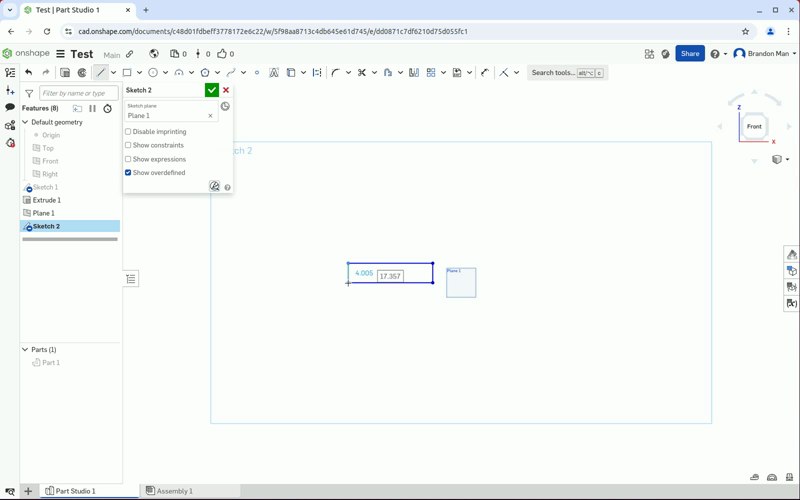
click(348, 282)
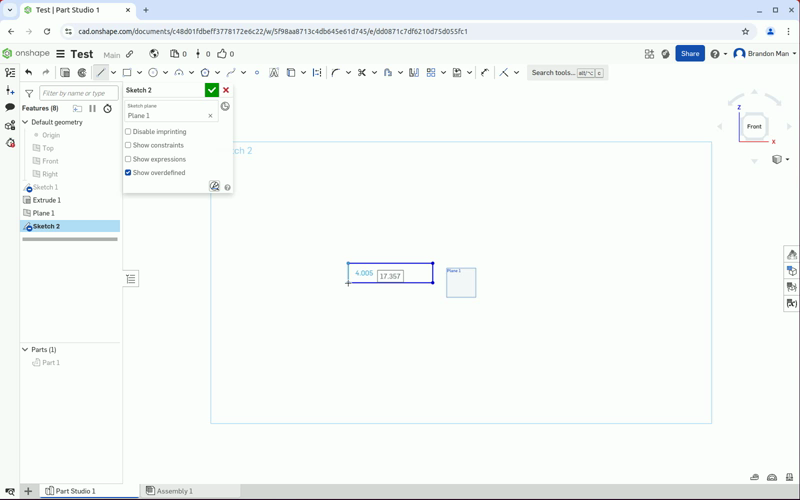
key(esc)
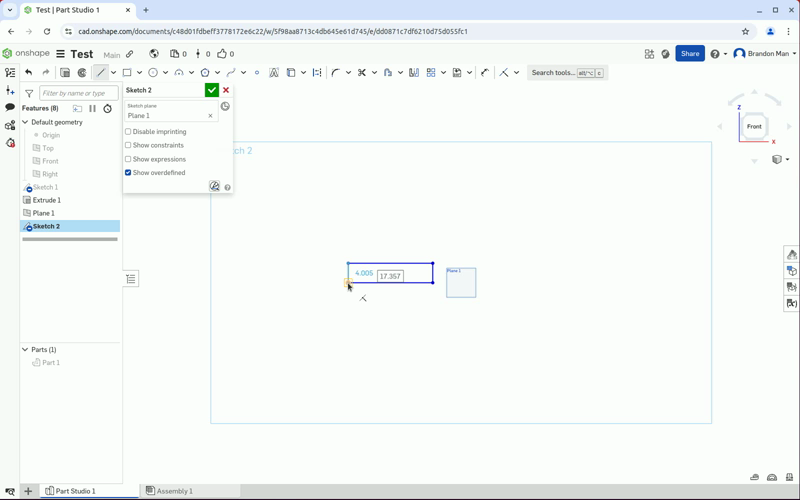
mouse_move(351, 281)
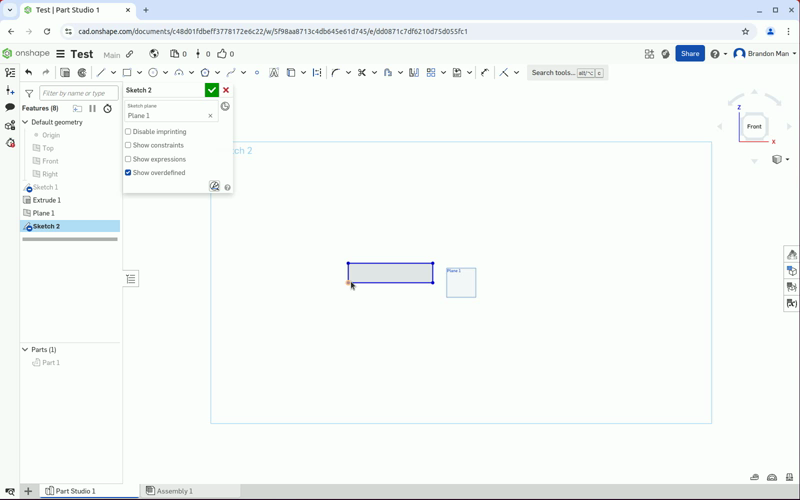
scroll(6)
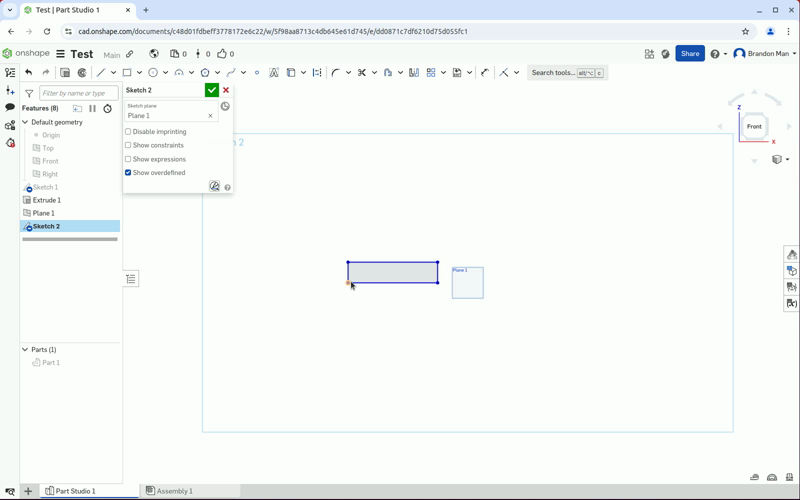
scroll(6)
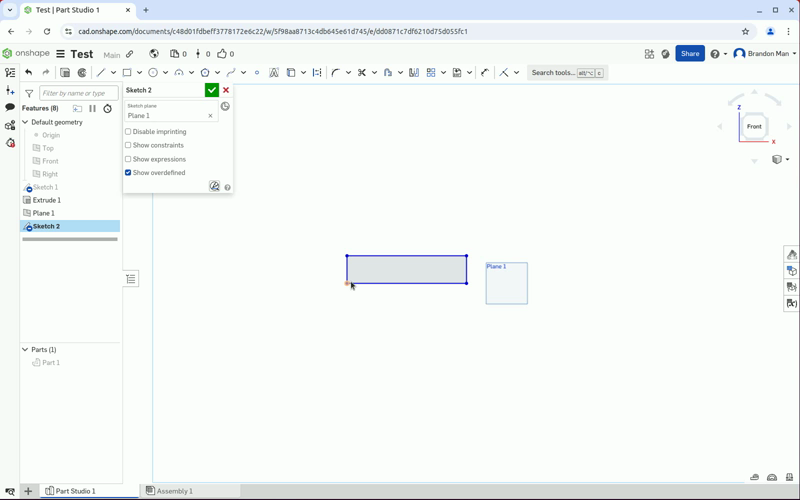
scroll(6)
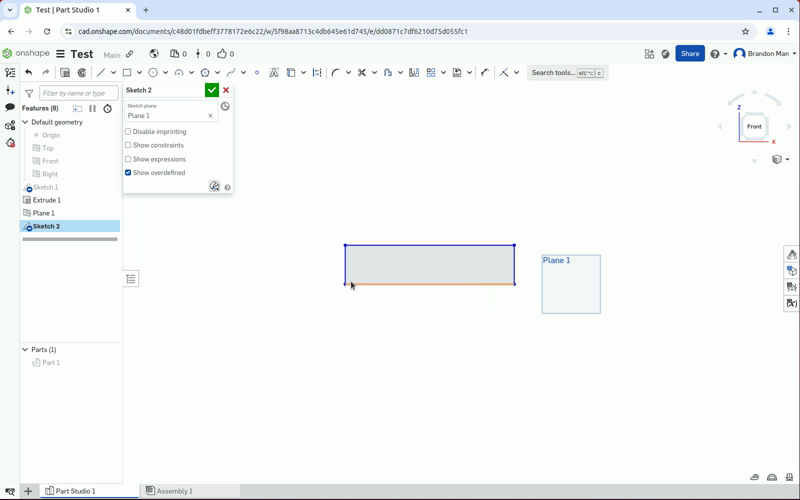
scroll(6)
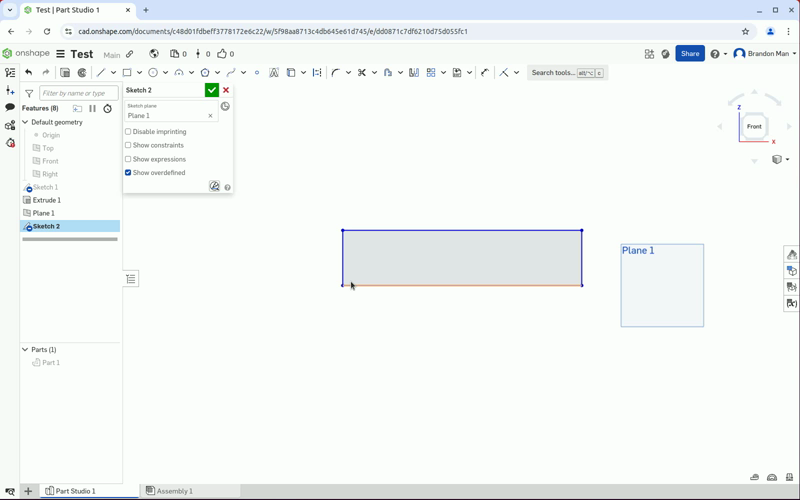
scroll(6)
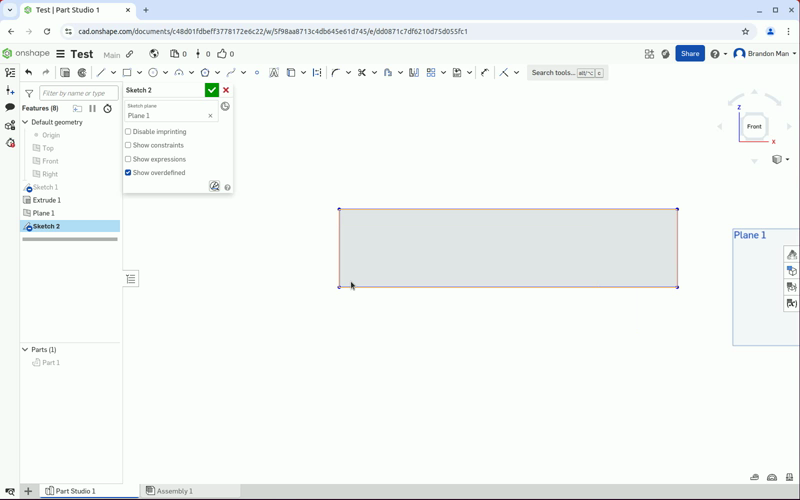
scroll(6)
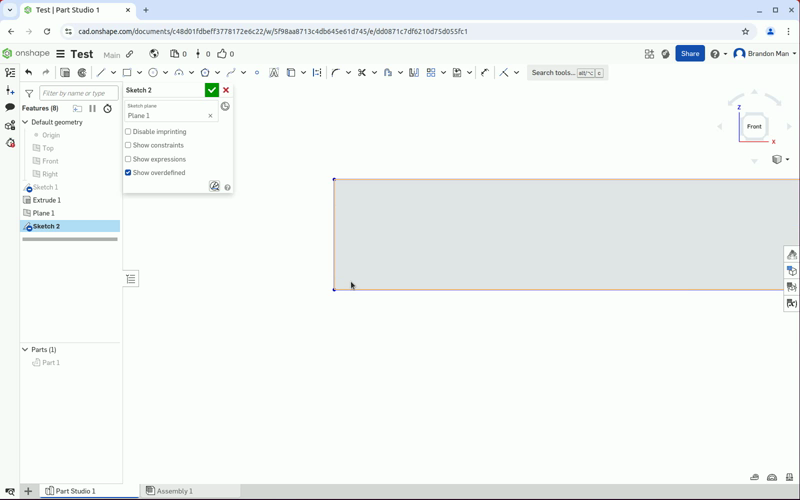
scroll(6)
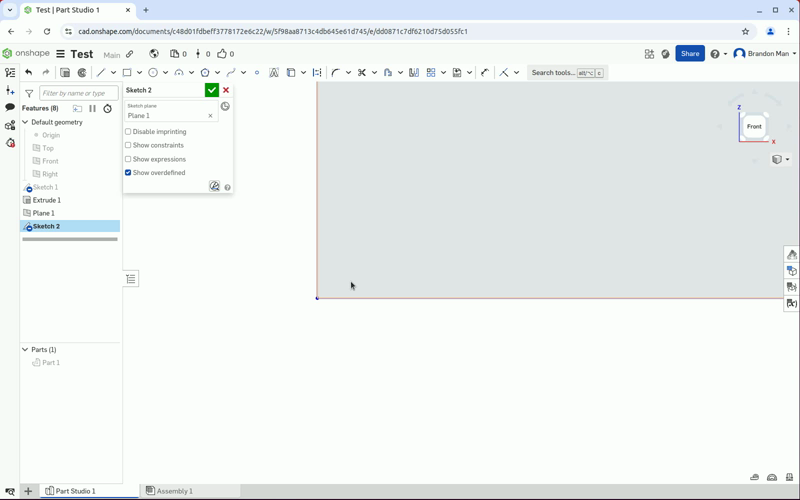
click(351, 281)
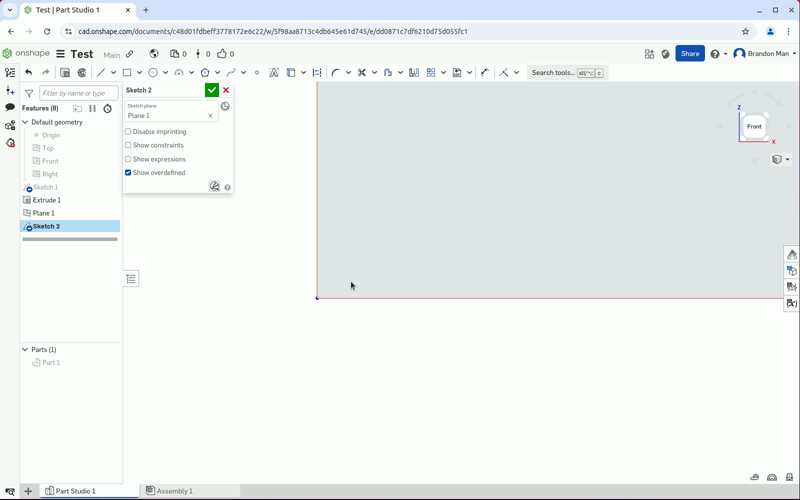
scroll(-6)
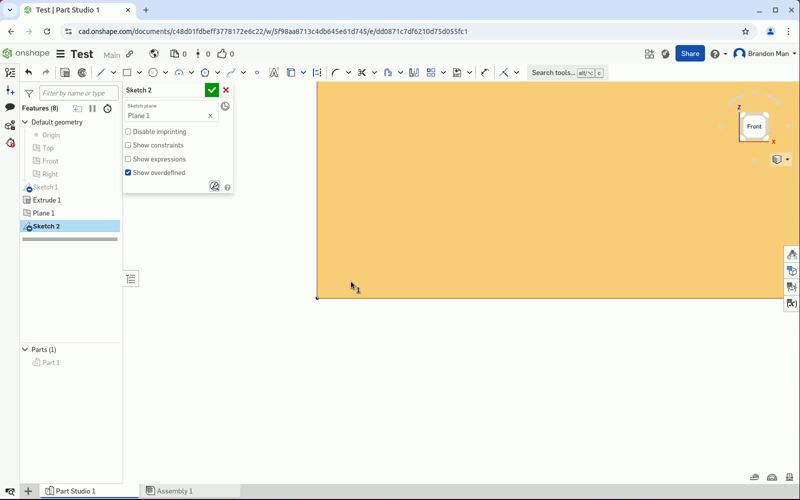
scroll(-6)
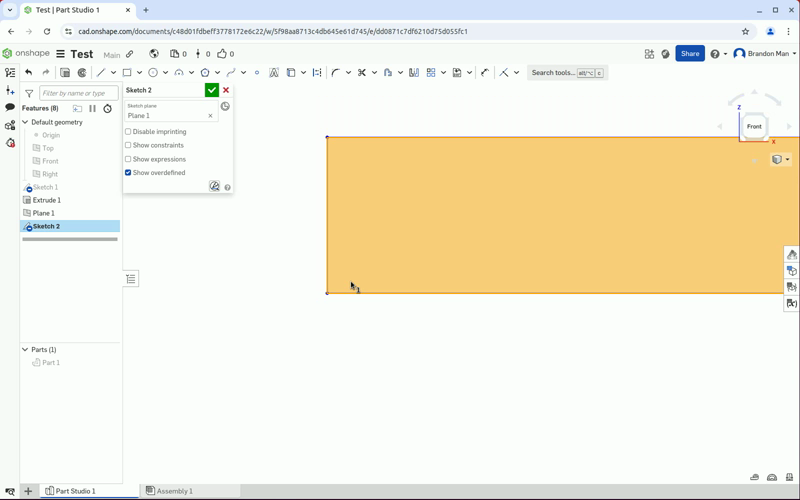
scroll(-6)
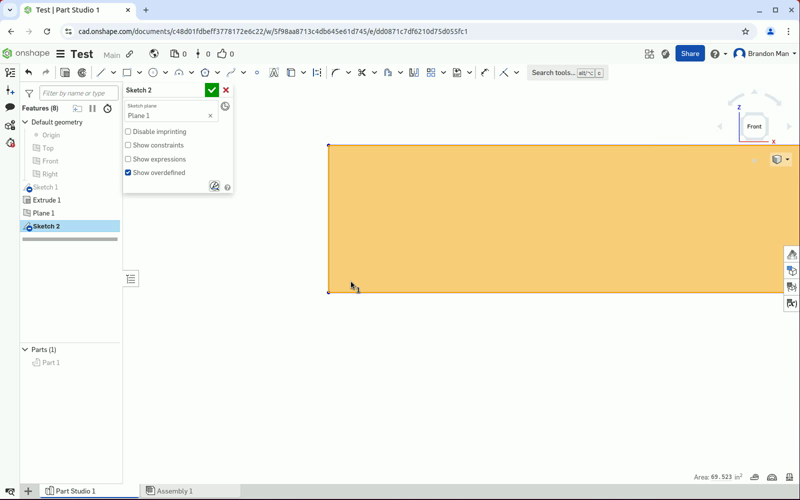
scroll(-6)
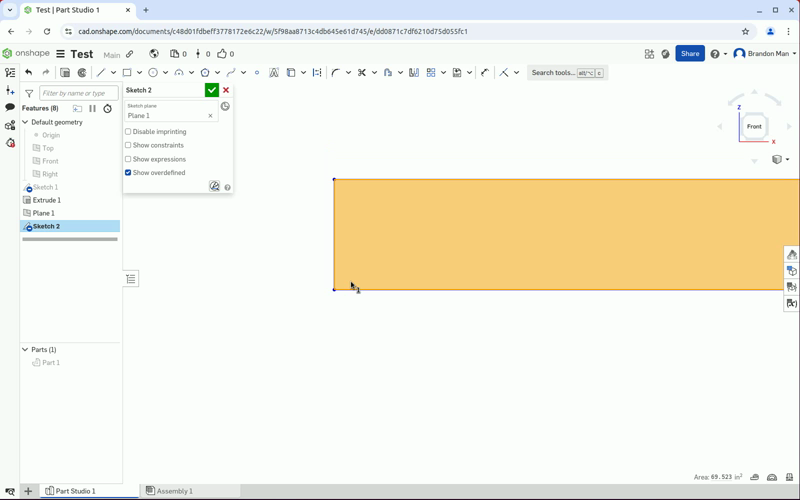
scroll(-6)
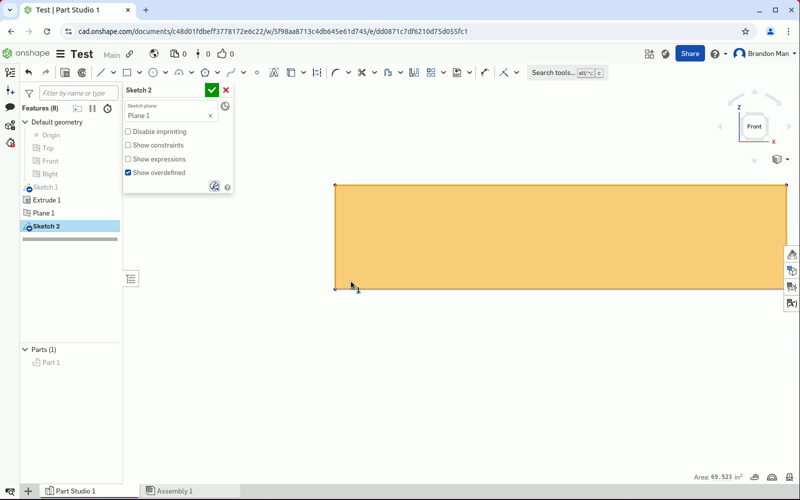
scroll(-6)
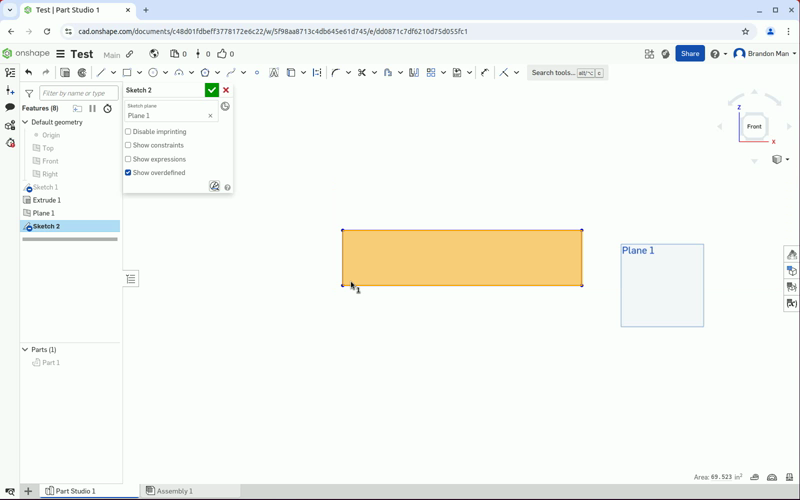
scroll(-6)
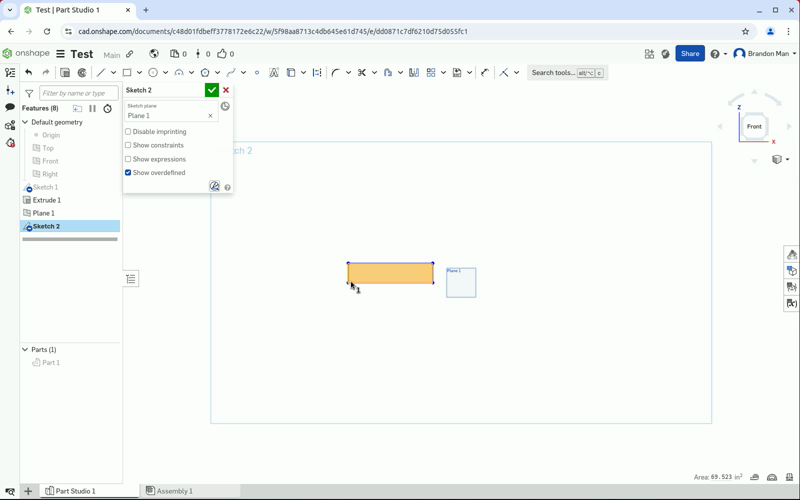
mouse_move(73, 352)
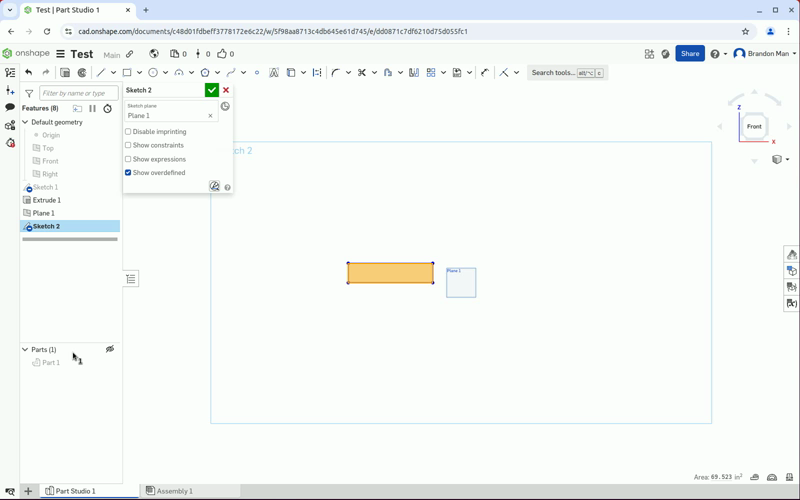
key(shift+y)
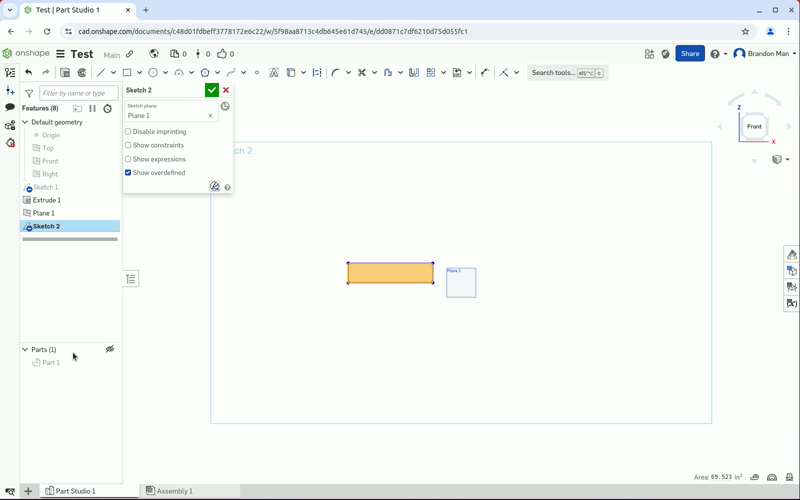
key(shift+e)
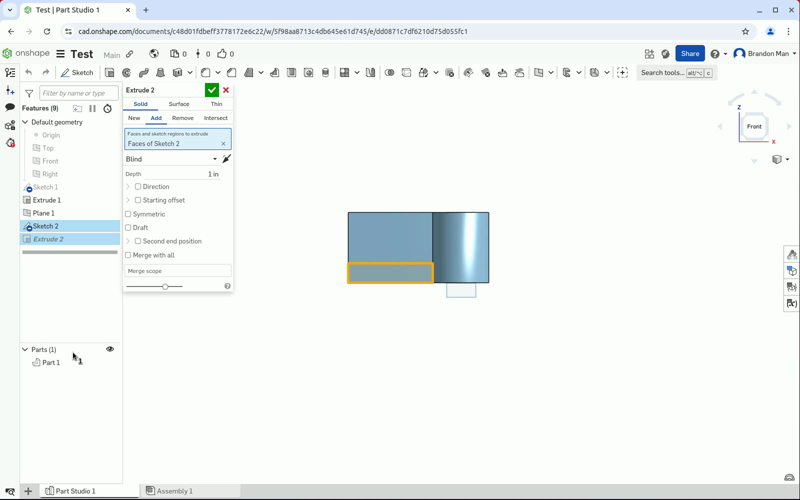
mouse_move(143, 106)
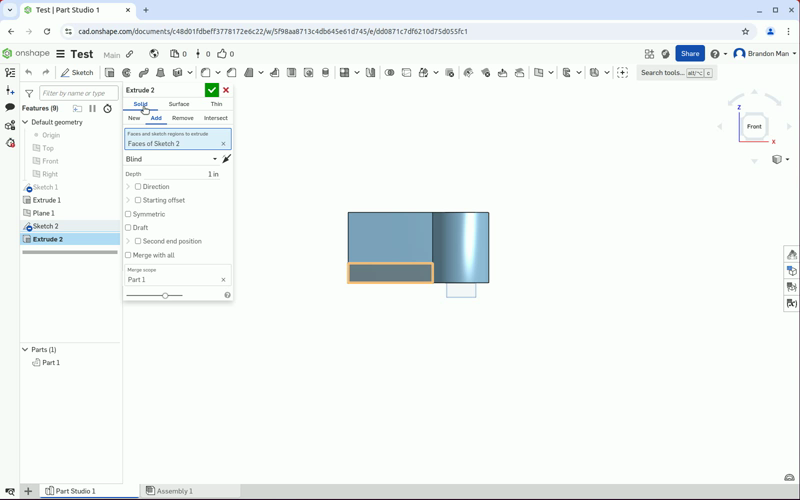
click(143, 106)
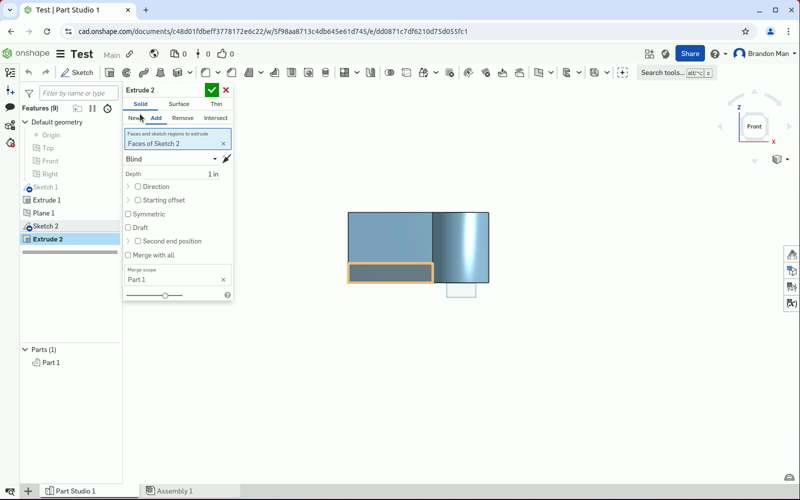
mouse_move(137, 120)
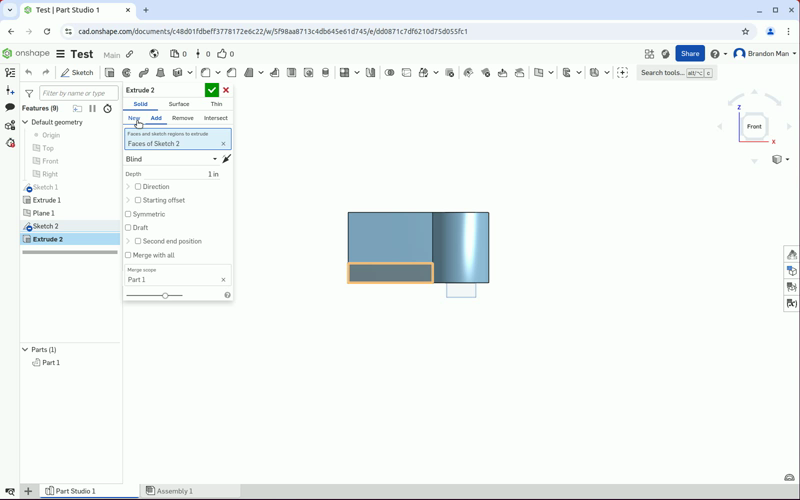
click(137, 120)
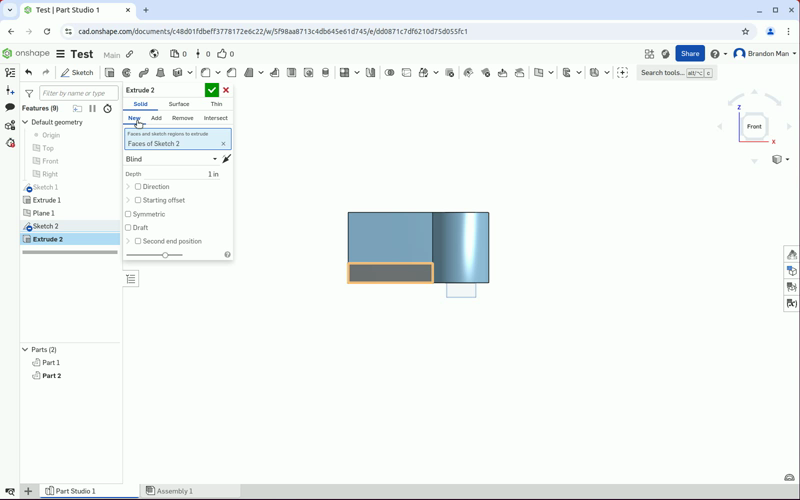
key(tab, 4)
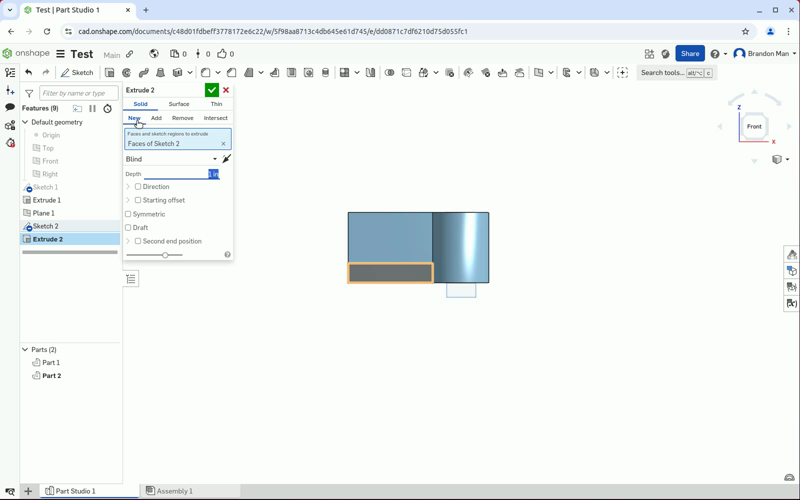
text(7.462)
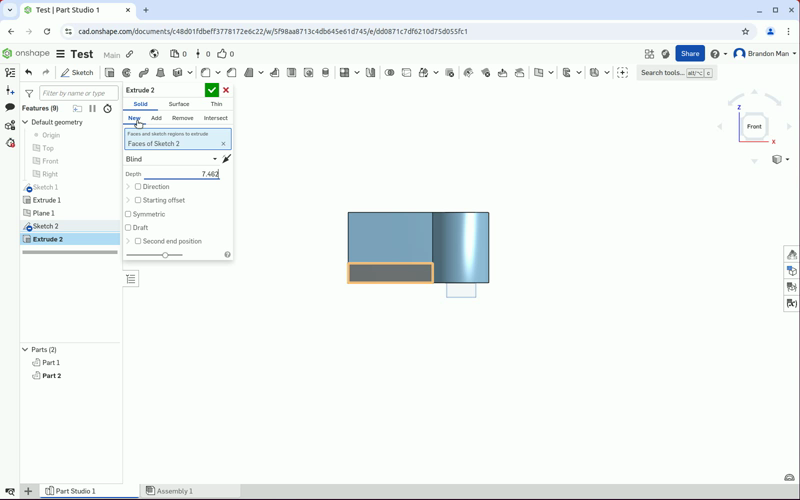
key(enter)
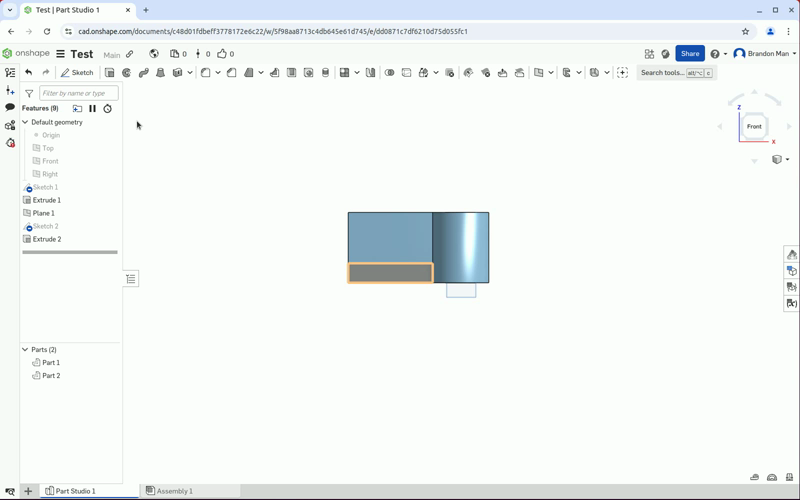
key(shift+h)
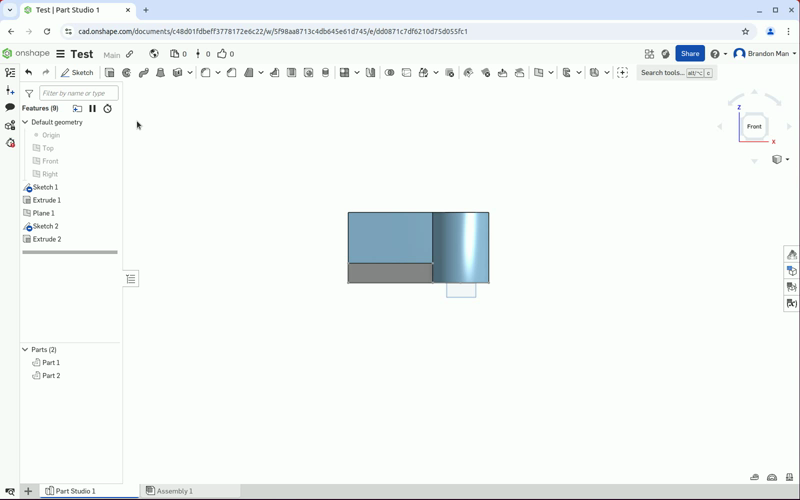
key(shift+h)
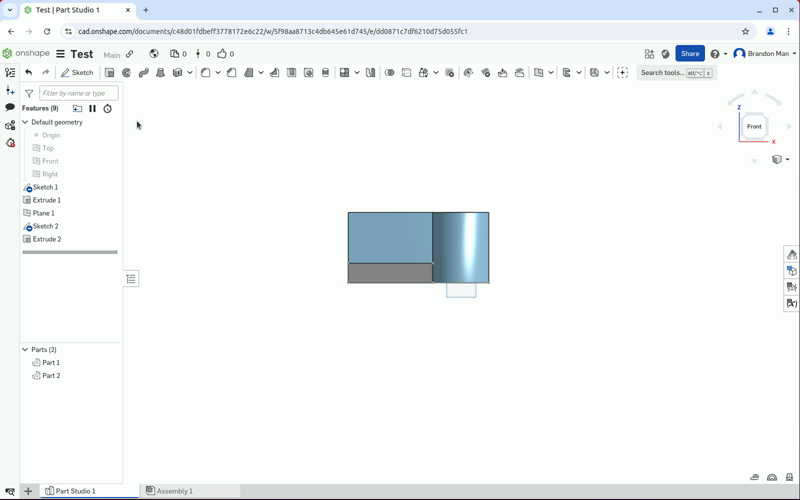
key(shift+7)
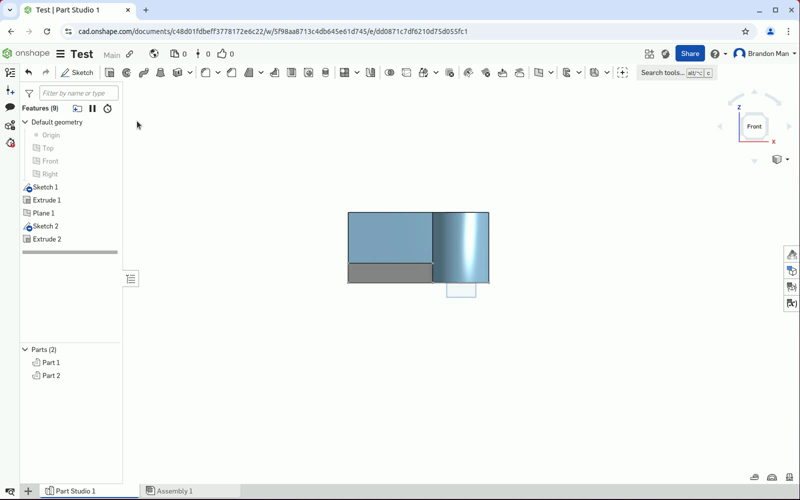
key(left, 2)
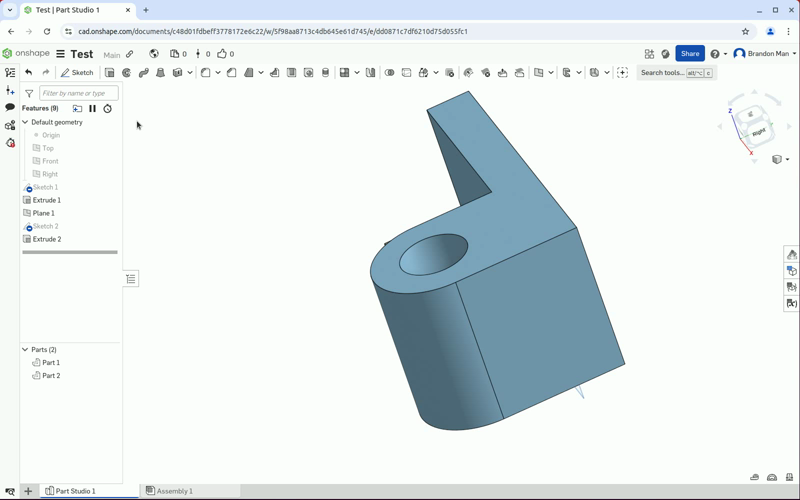
key(down, 2)
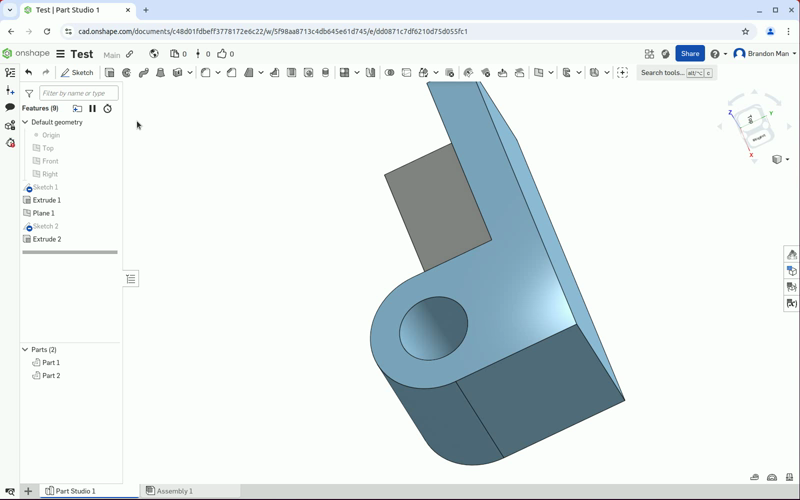
key(up, 2)
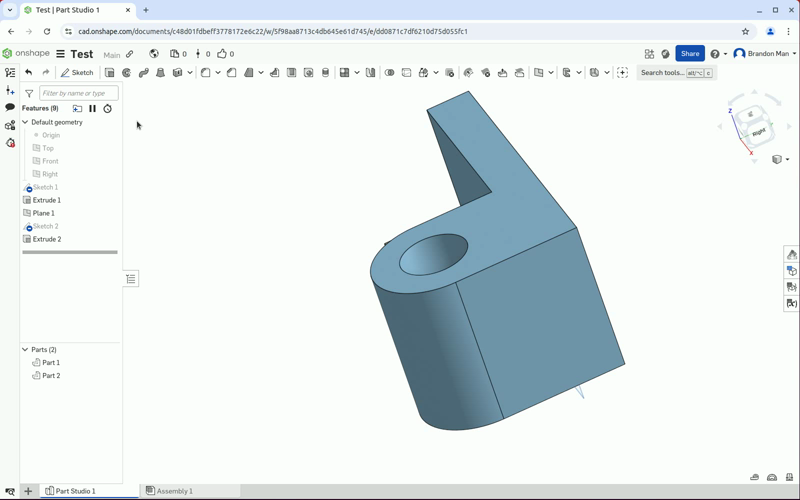
key(right, 2)
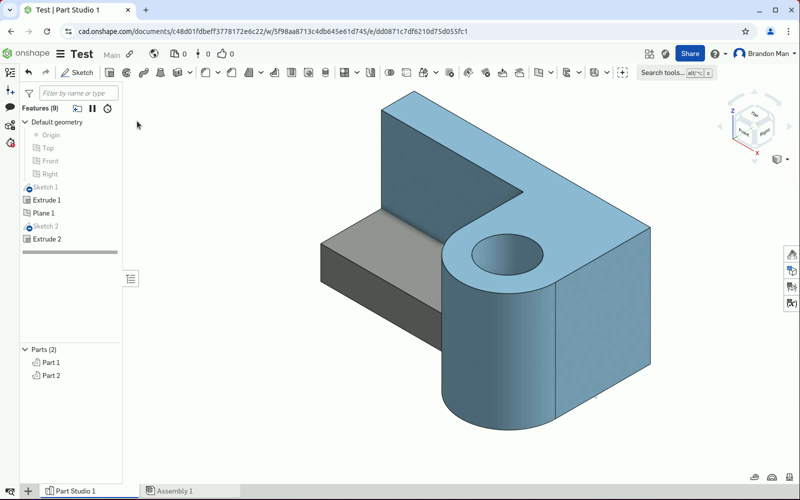
mouse_move(73, 189)
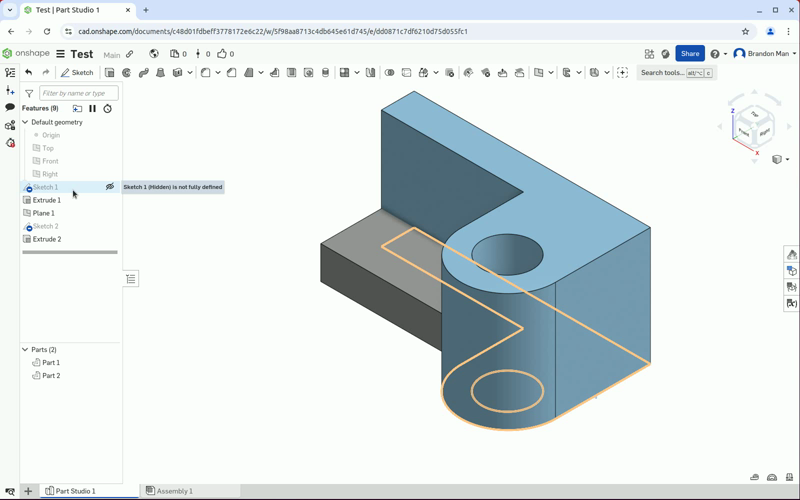
click(73, 189)